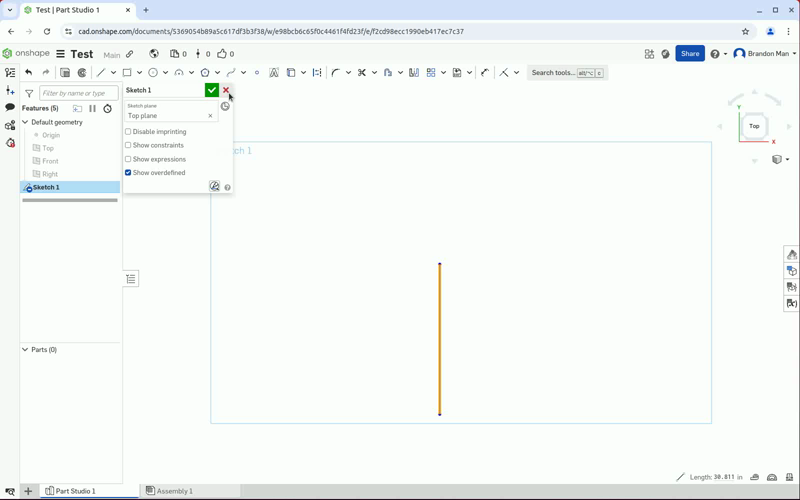
key(shift+h)
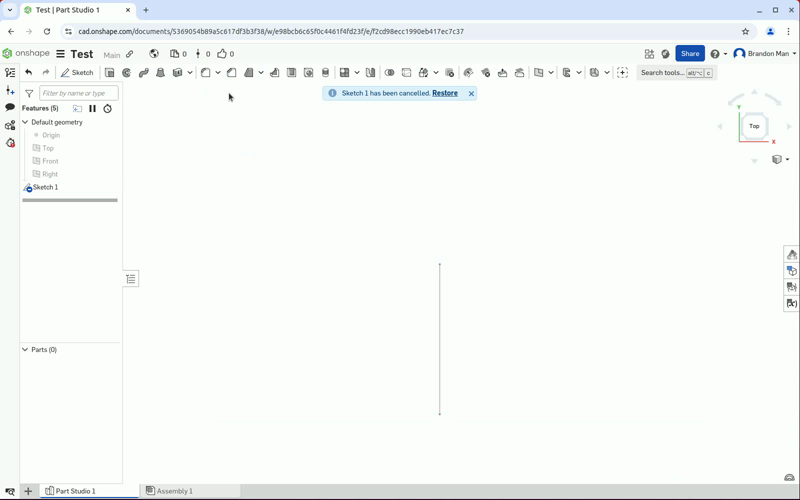
key(shift+s)
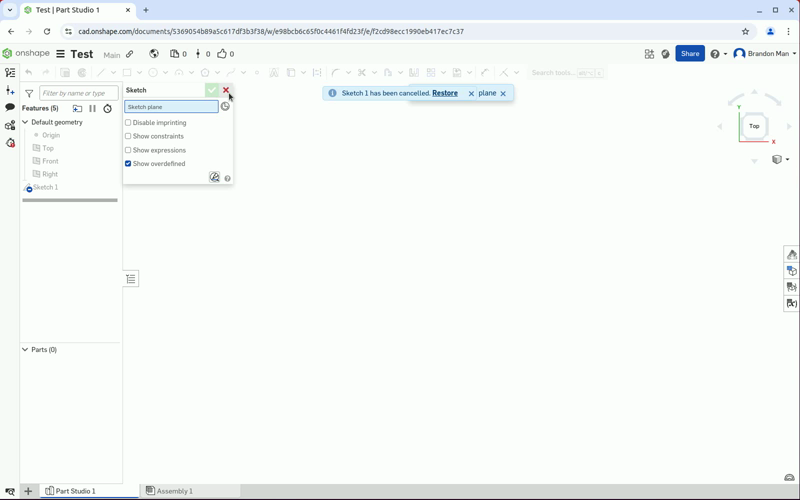
mouse_move(73, 150)
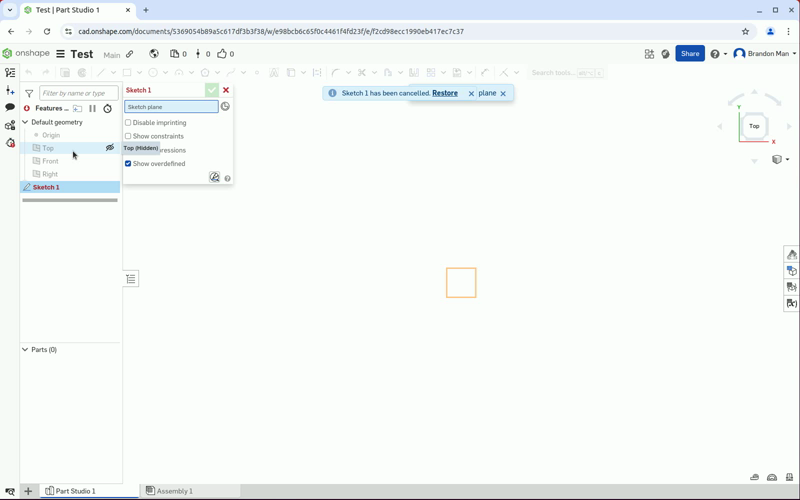
click(73, 150)
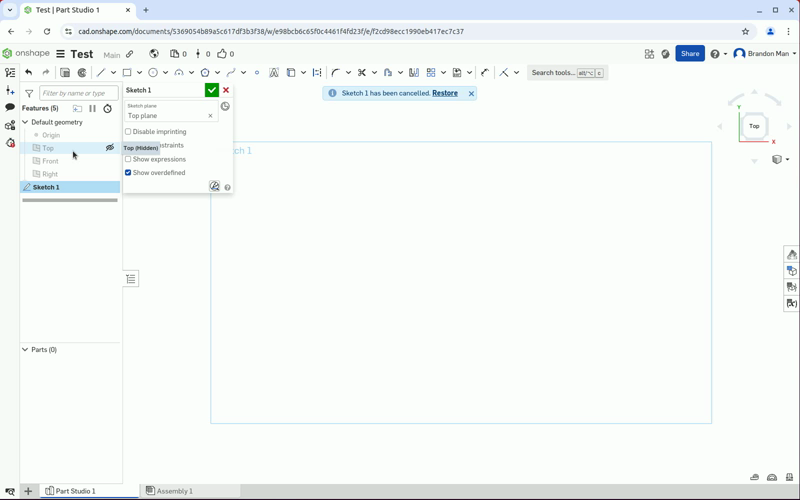
mouse_move(73, 352)
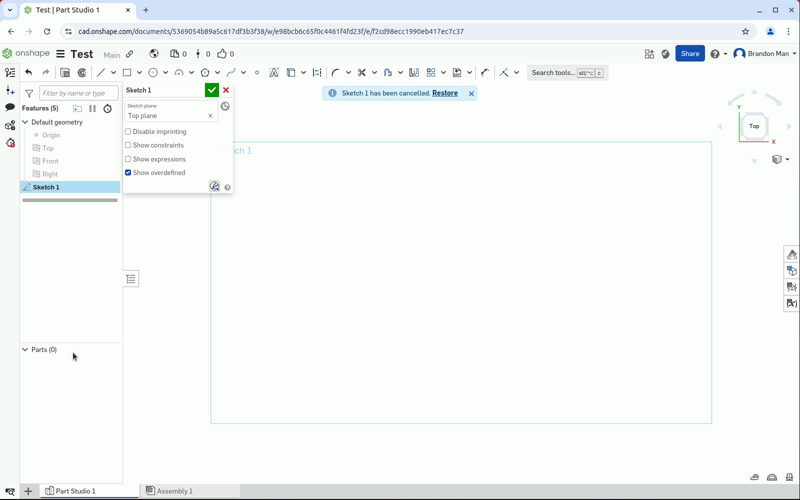
key(y)
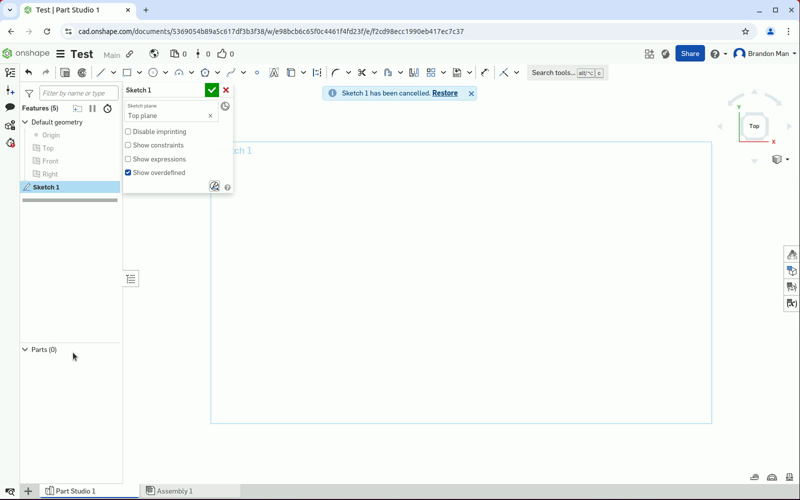
key(c)
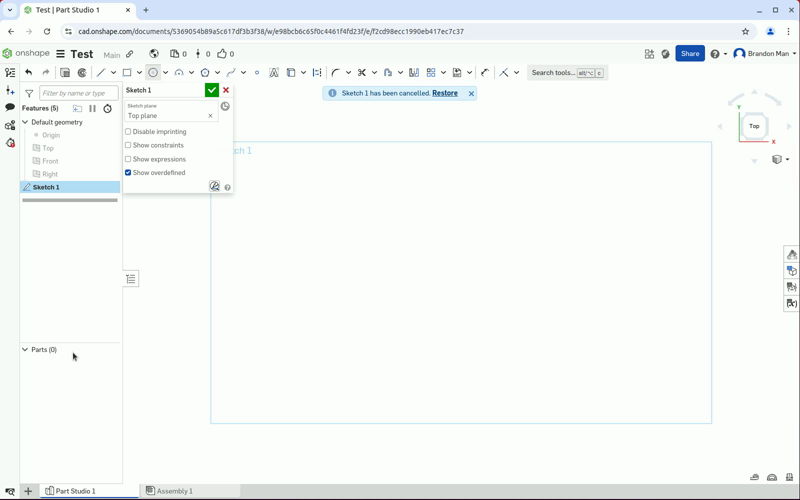
key_down(shift)
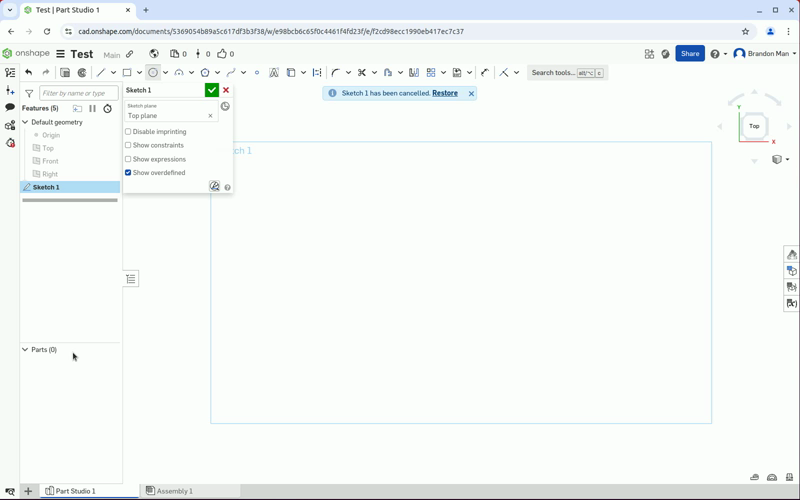
mouse_move(461, 282)
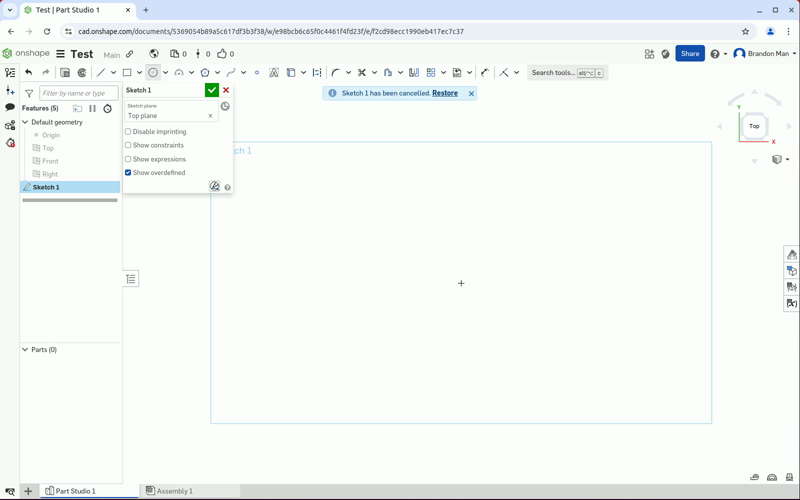
click(461, 282)
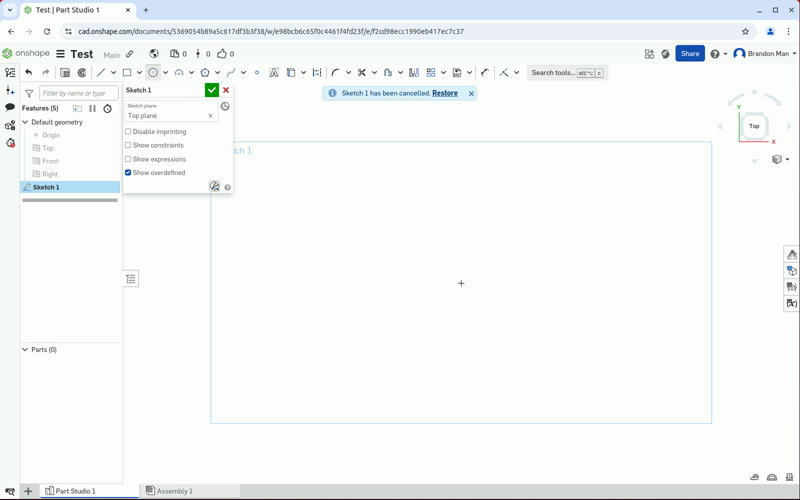
key_up(shift)
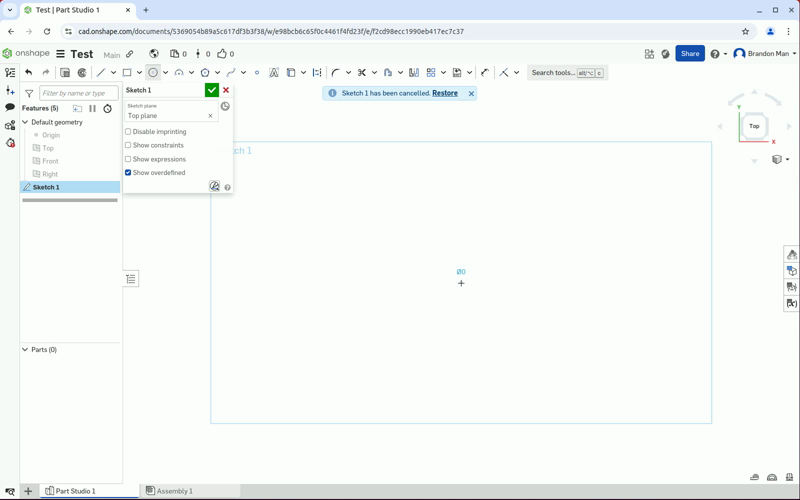
mouse_move(503, 282)
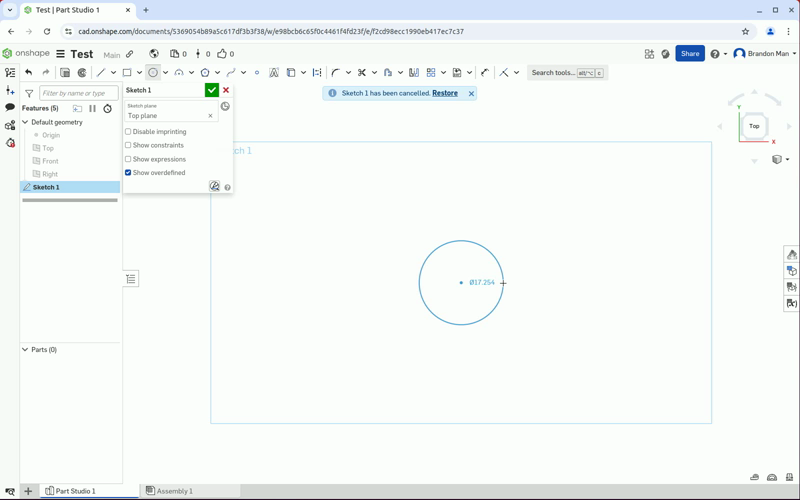
click(503, 282)
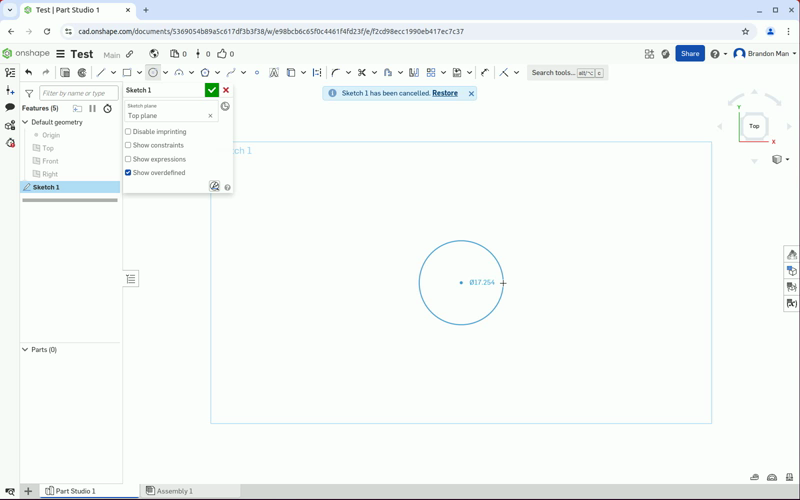
key(esc)
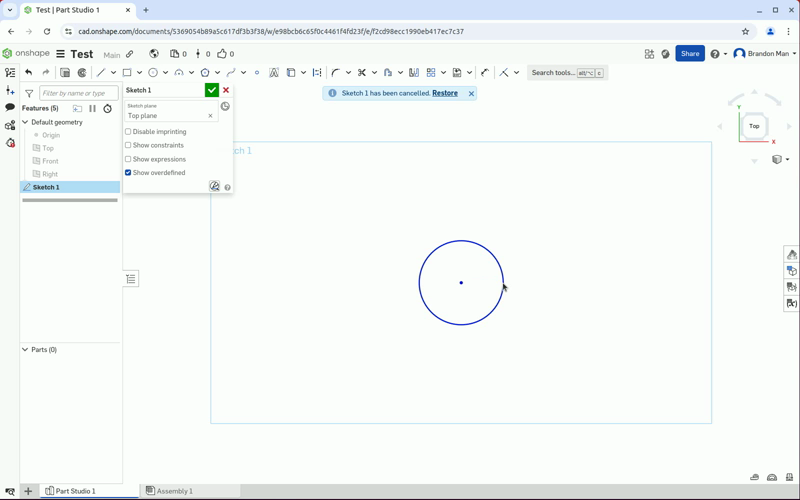
mouse_move(442, 273)
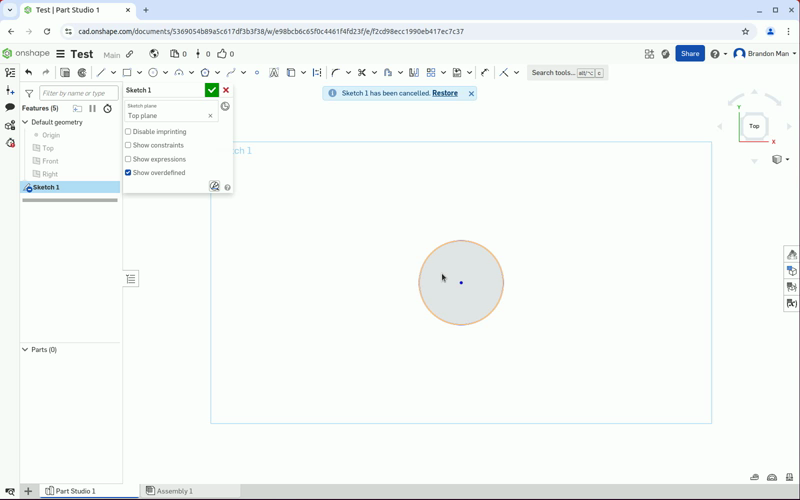
click(442, 273)
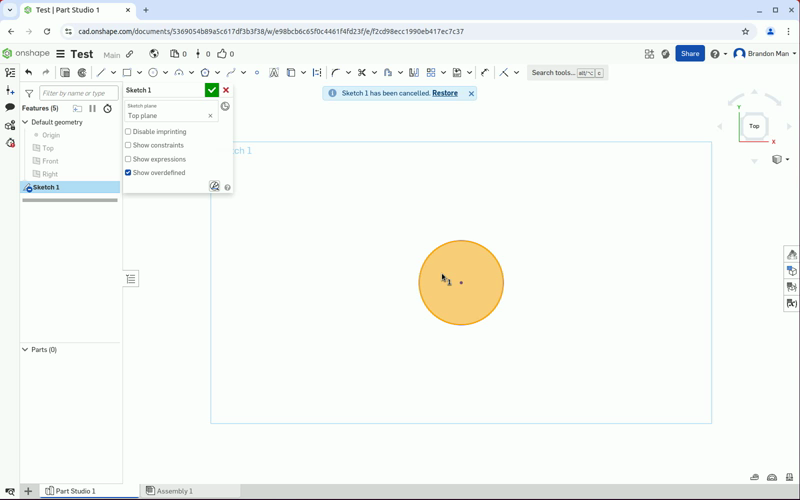
mouse_move(73, 352)
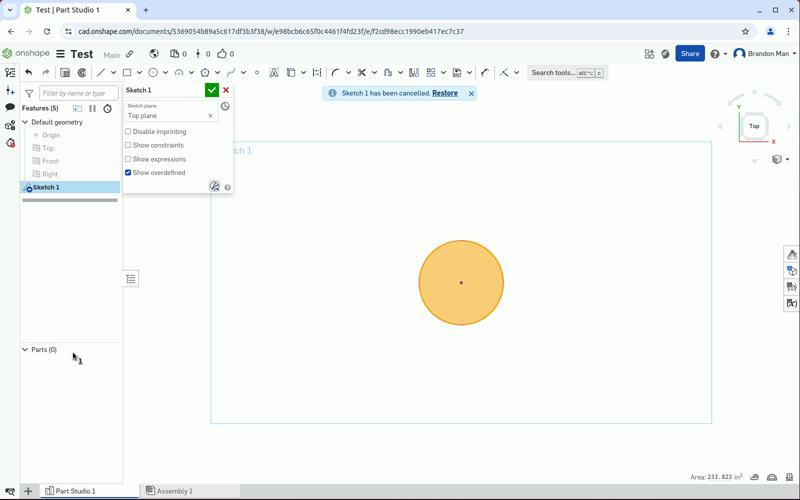
key(shift+y)
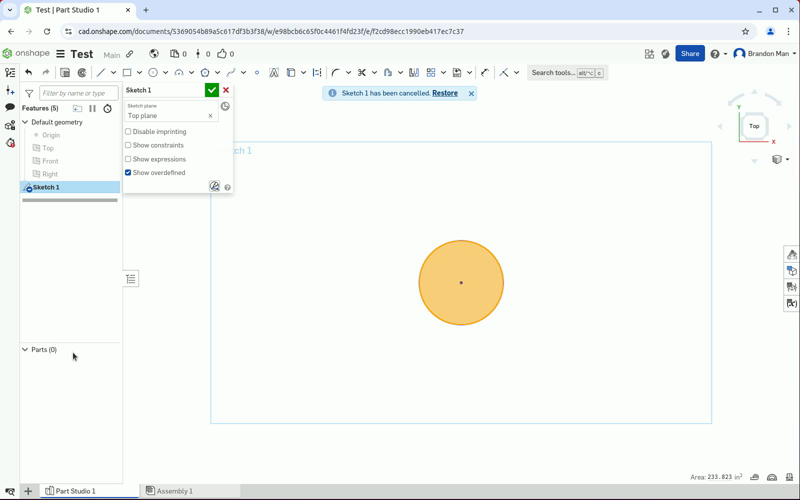
key(shift+e)
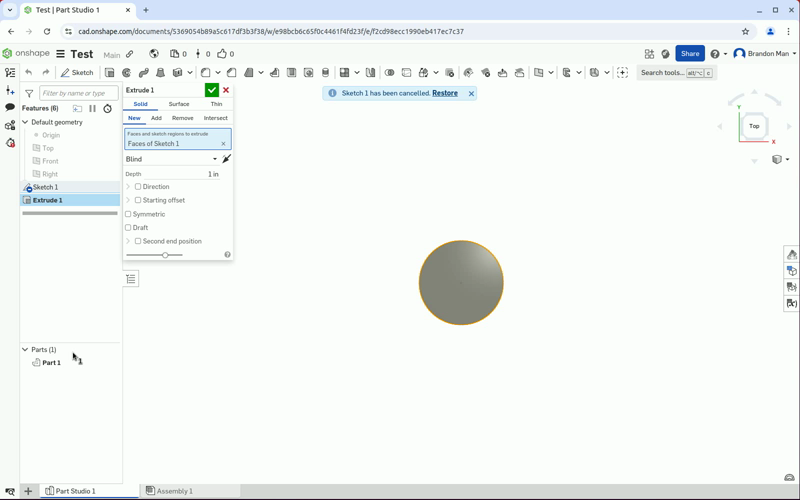
mouse_move(143, 106)
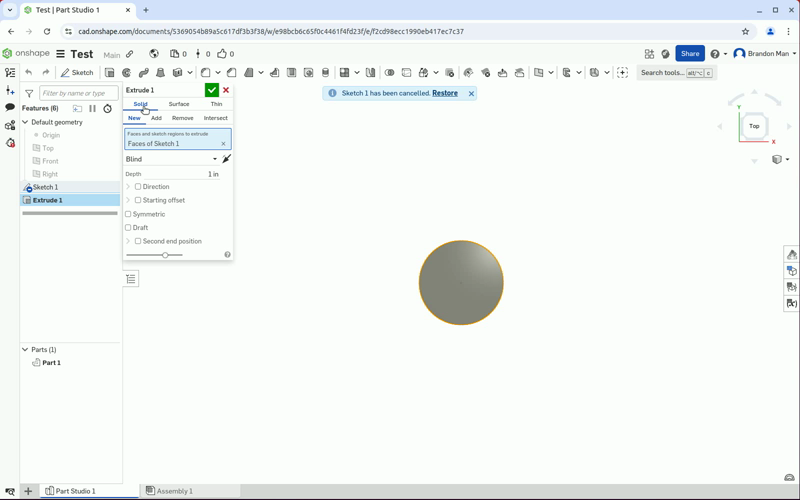
click(143, 106)
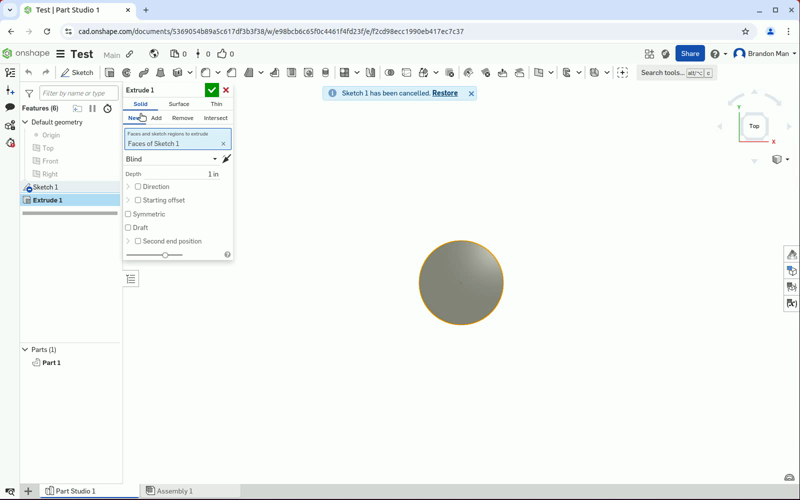
mouse_move(137, 120)
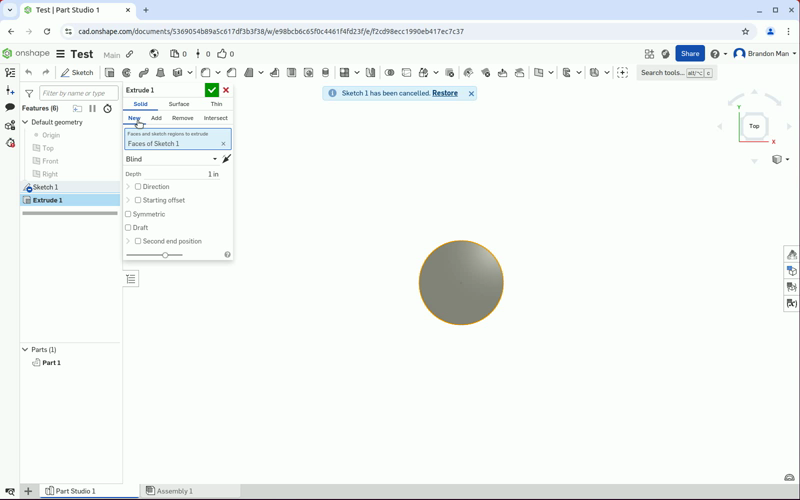
click(137, 120)
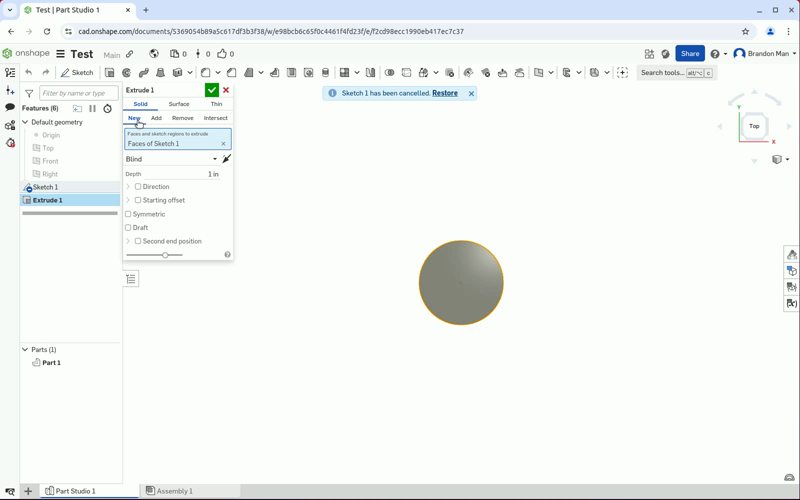
key(tab, 4)
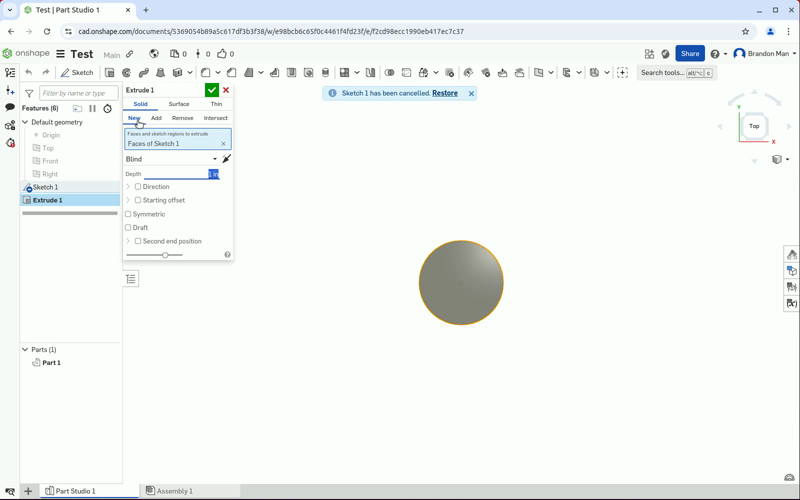
text(21.182)
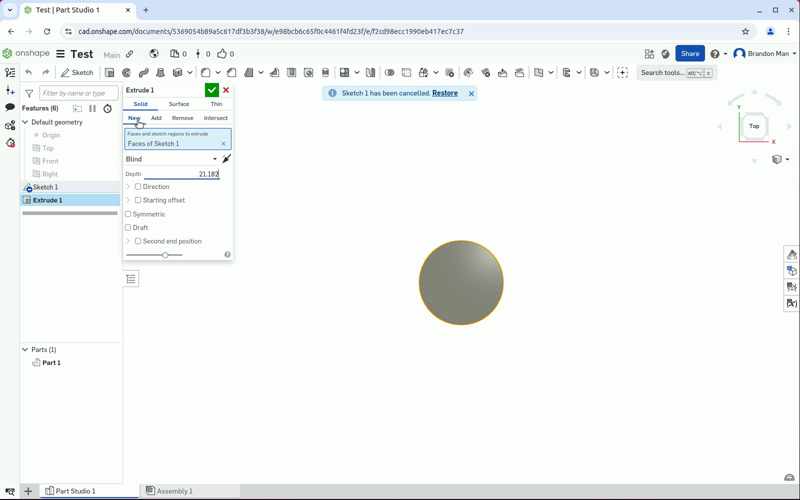
key(tab, 3)
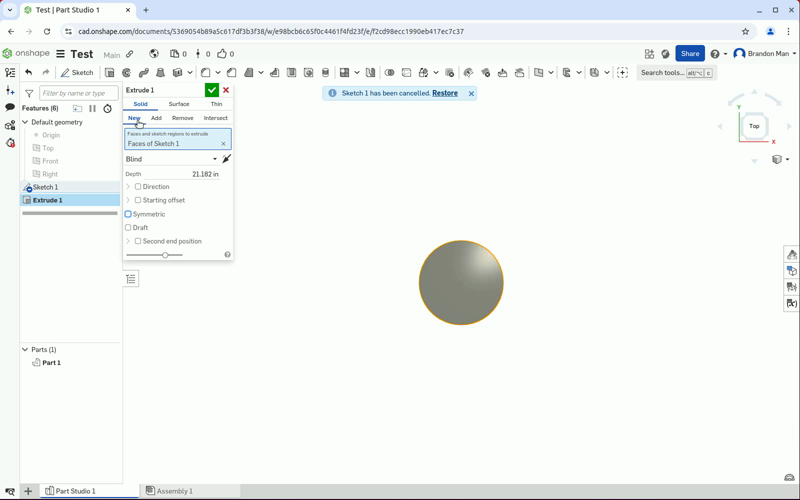
key(space)
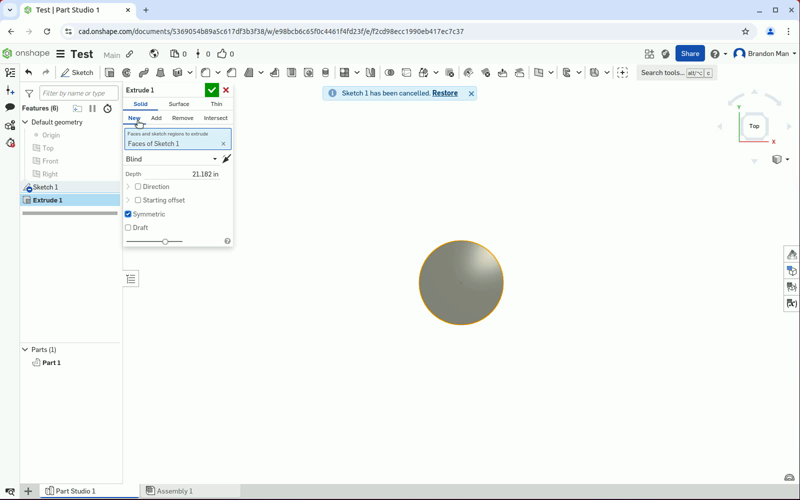
key(enter)
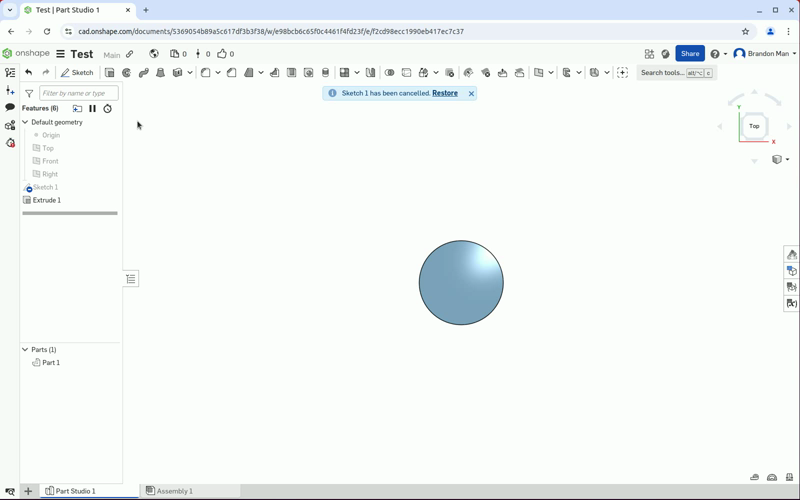
key(shift+h)
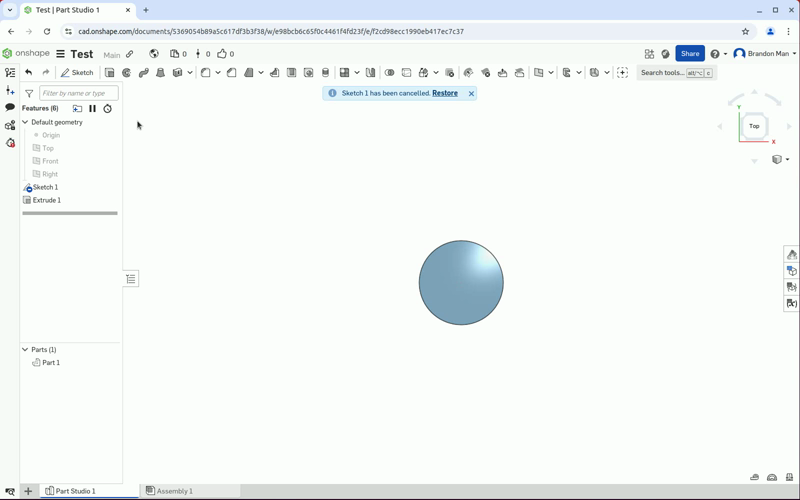
key(shift+h)
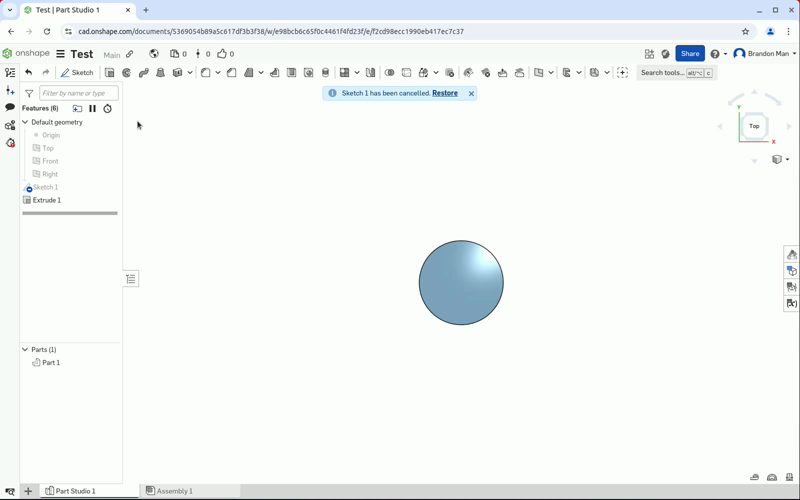
mouse_move(73, 189)
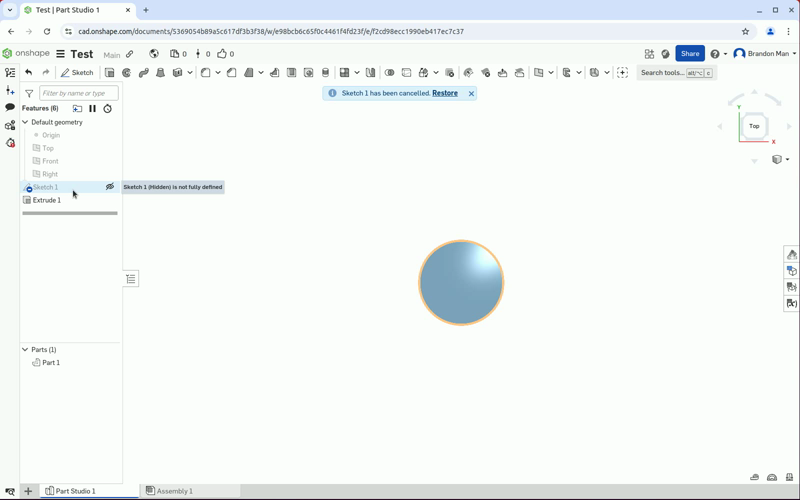
click(73, 189)
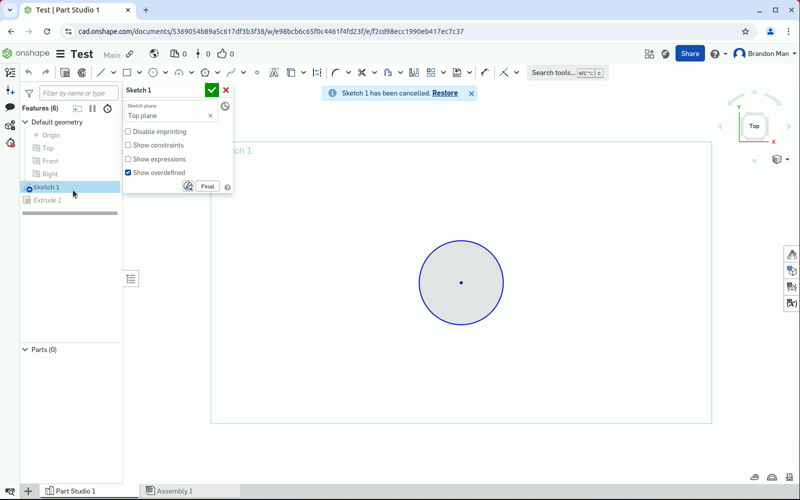
mouse_move(229, 92)
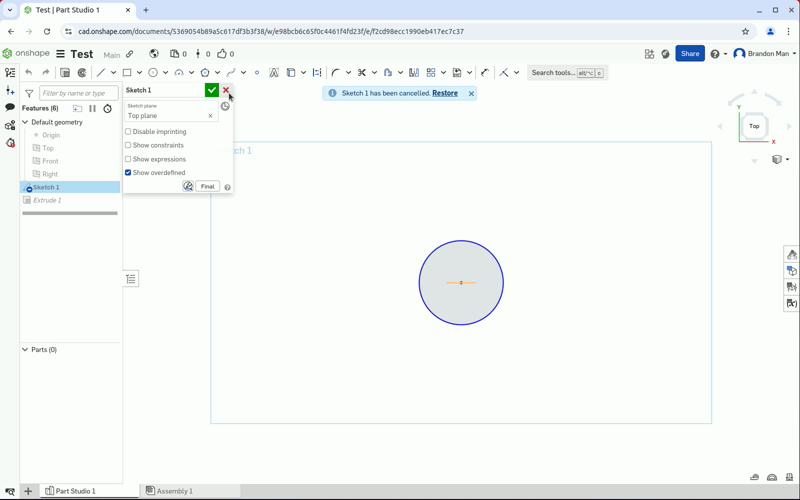
click(229, 92)
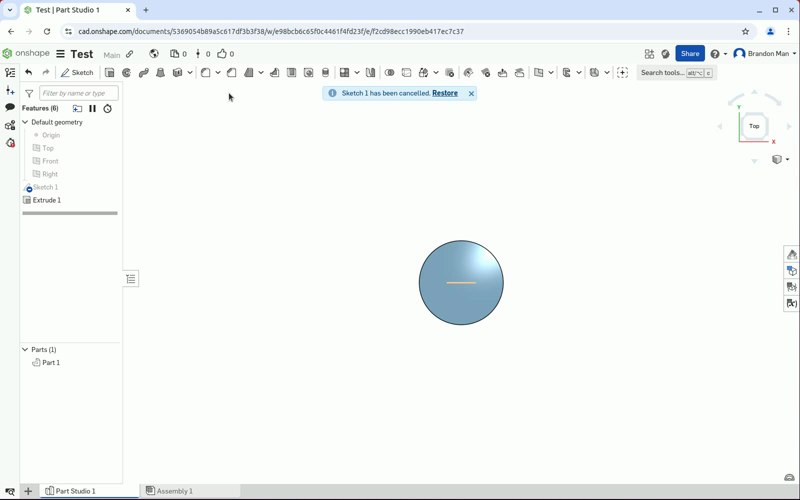
mouse_move(541, 75)
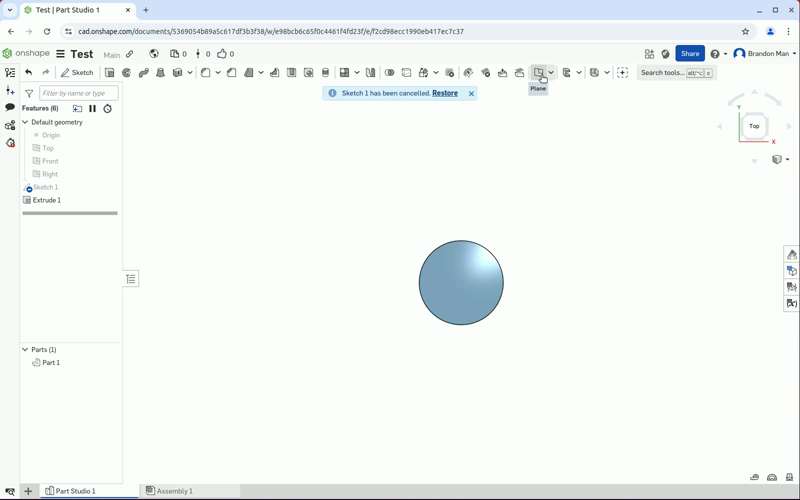
click(541, 75)
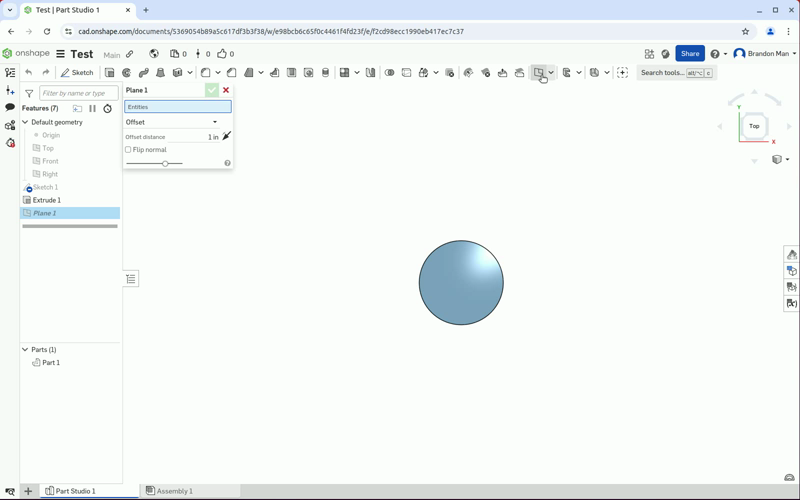
mouse_move(73, 150)
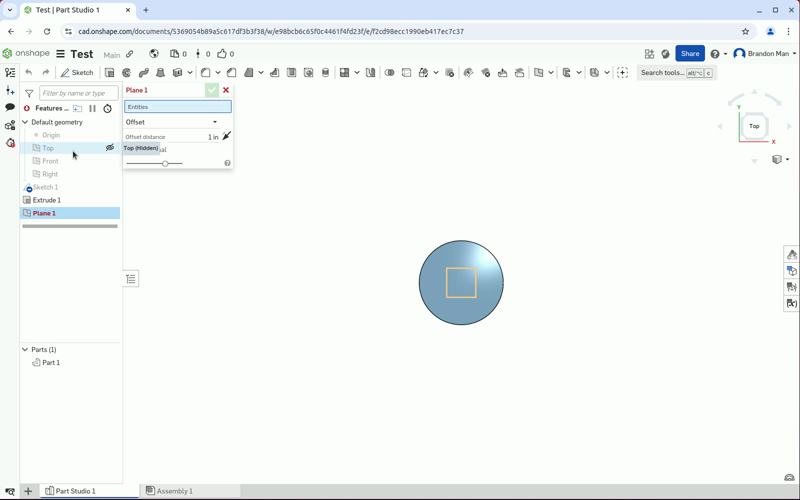
click(73, 150)
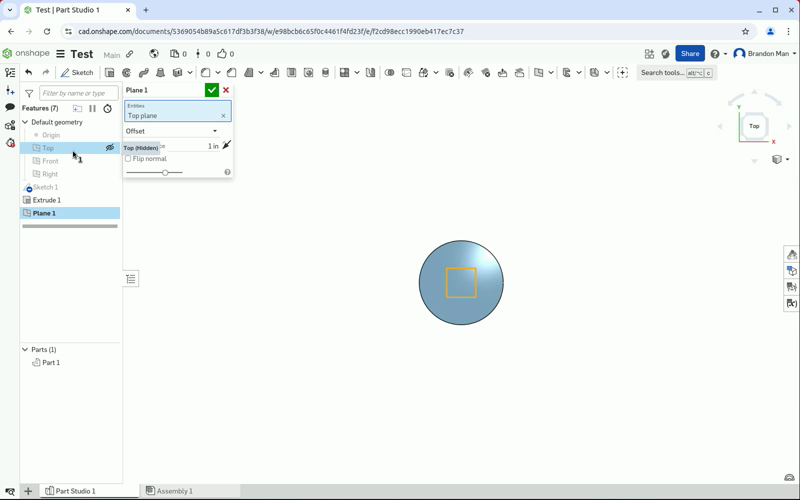
key(tab, 2)
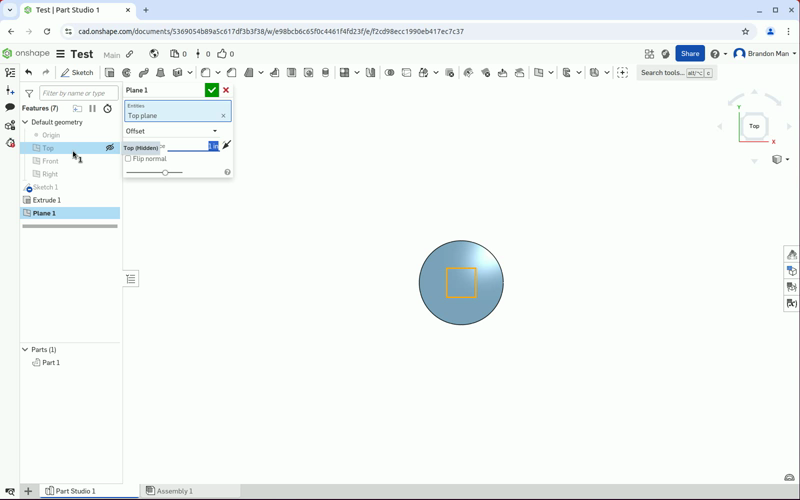
text(10.599)
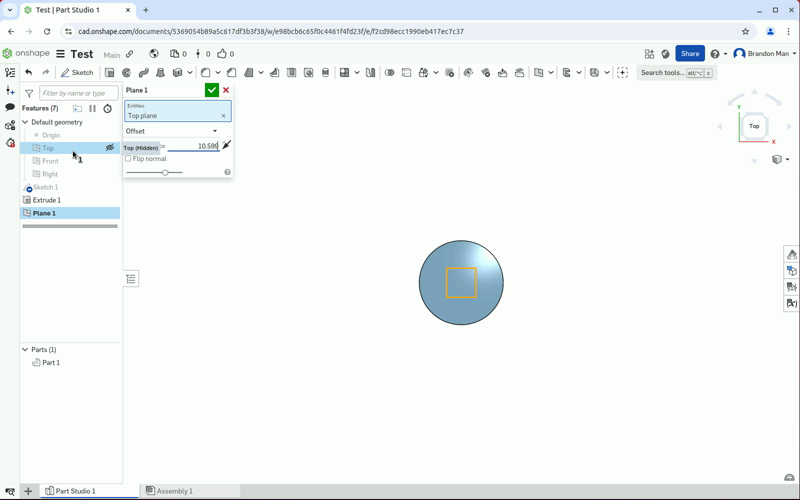
key(enter, 2)
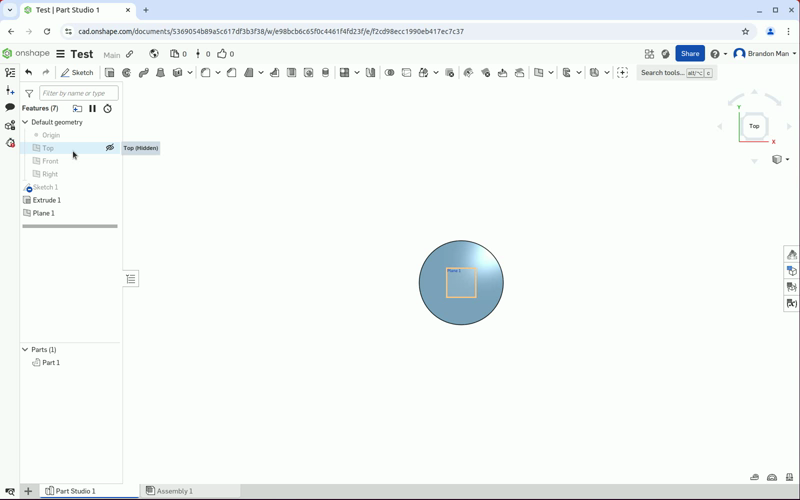
key(shift+s)
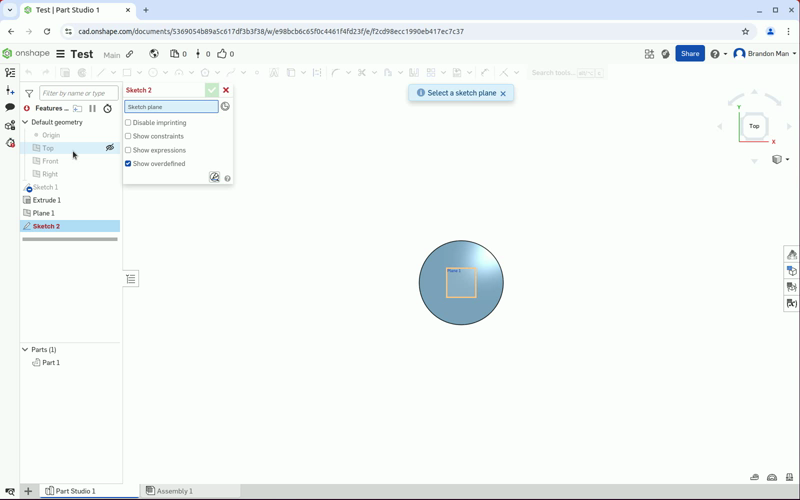
mouse_move(73, 215)
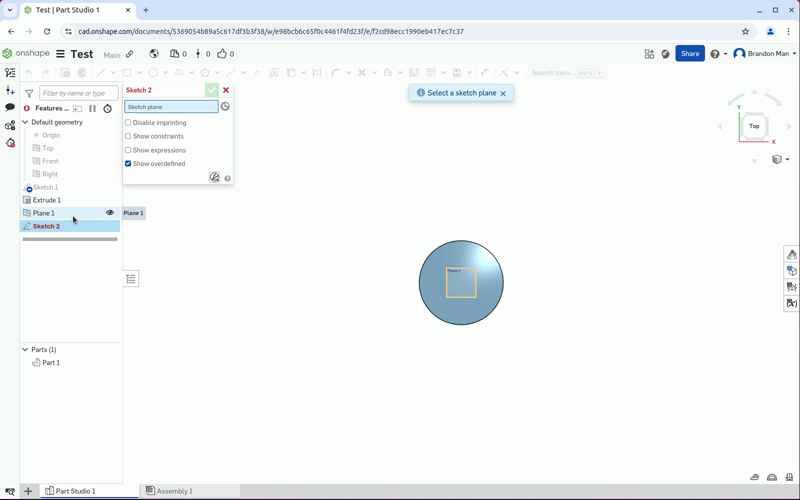
click(73, 215)
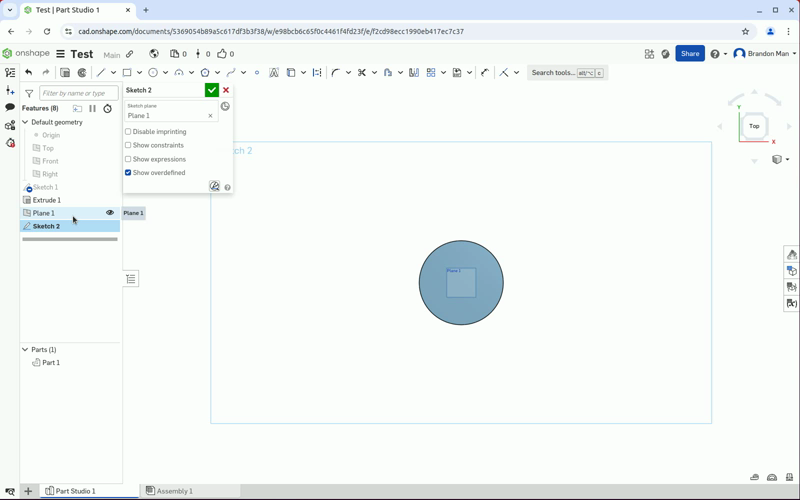
mouse_move(73, 352)
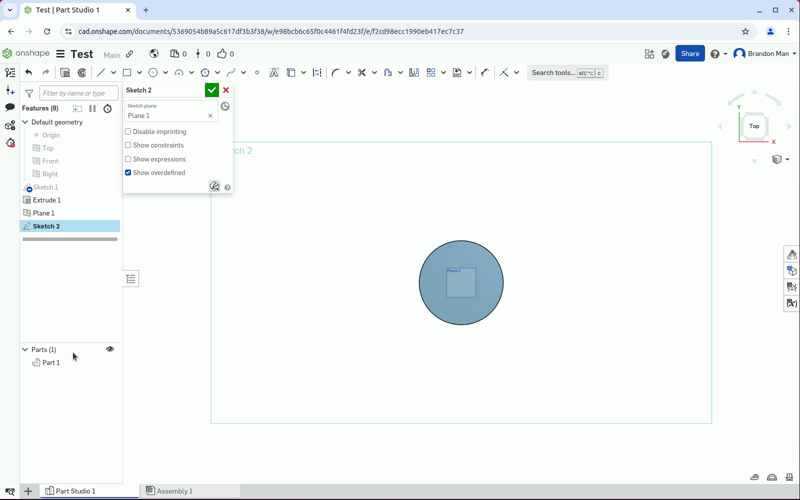
key(y)
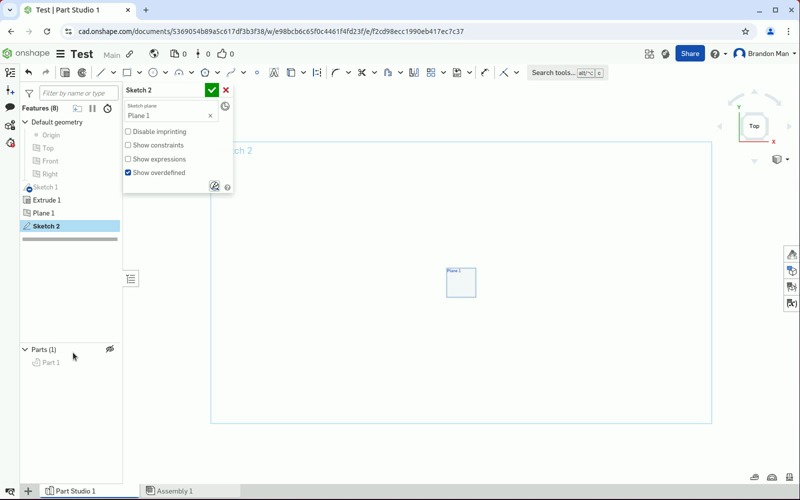
key(c)
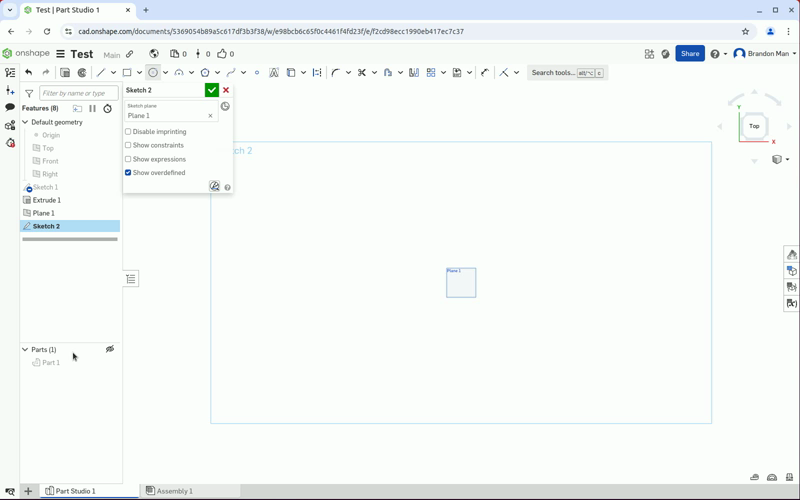
key_down(shift)
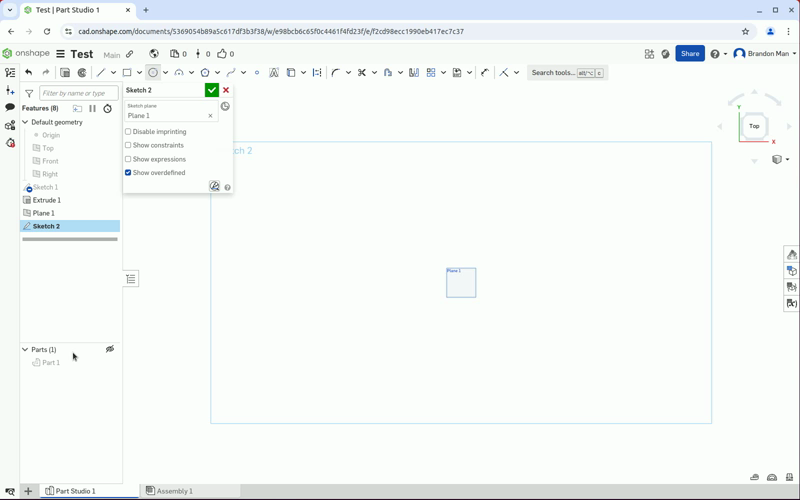
mouse_move(473, 272)
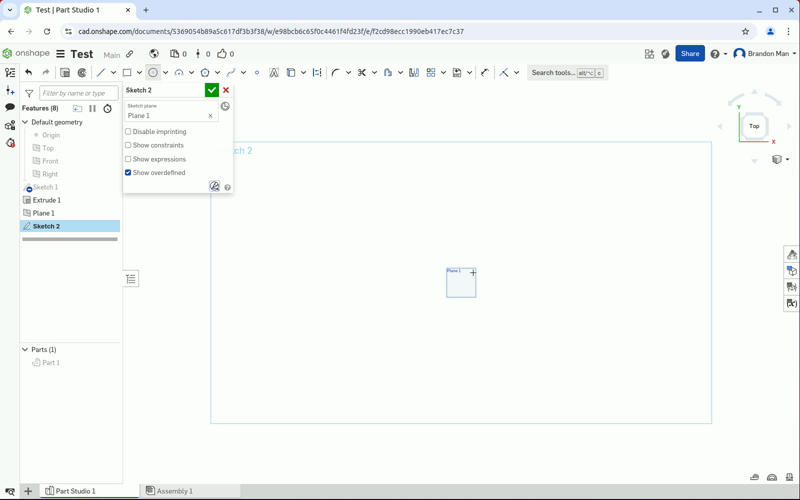
click(473, 272)
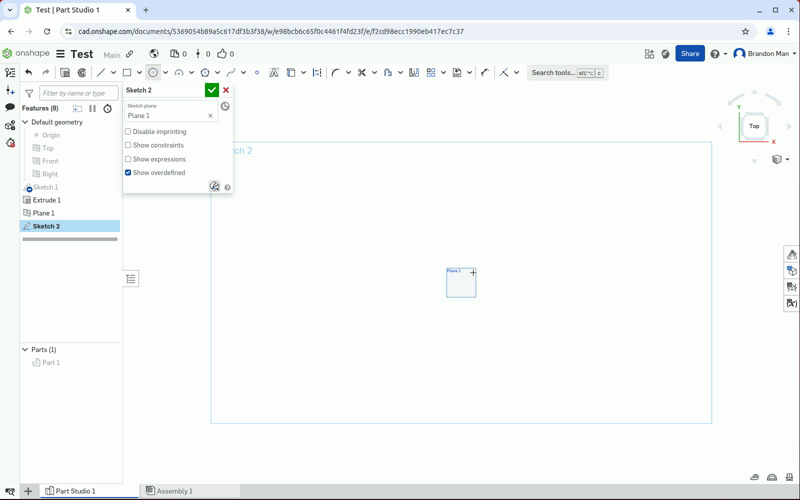
key_up(shift)
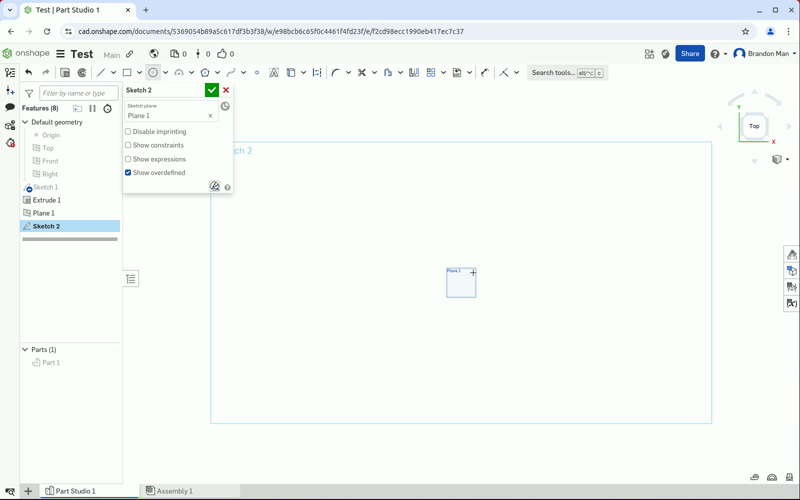
mouse_move(490, 272)
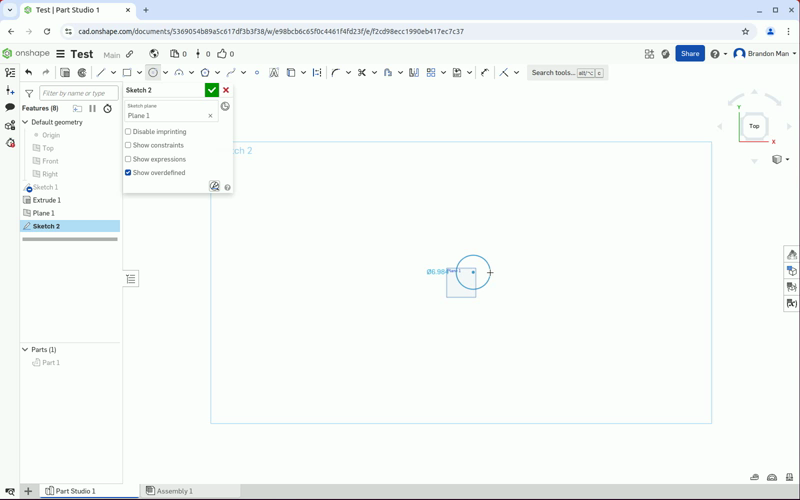
click(490, 272)
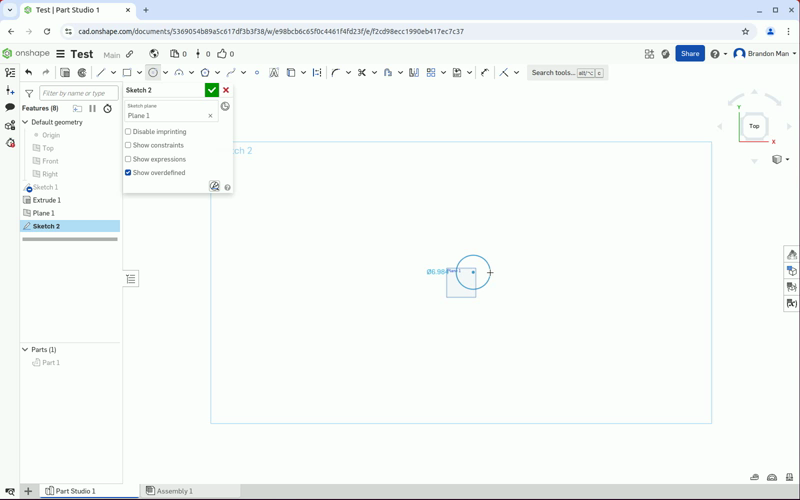
key(esc)
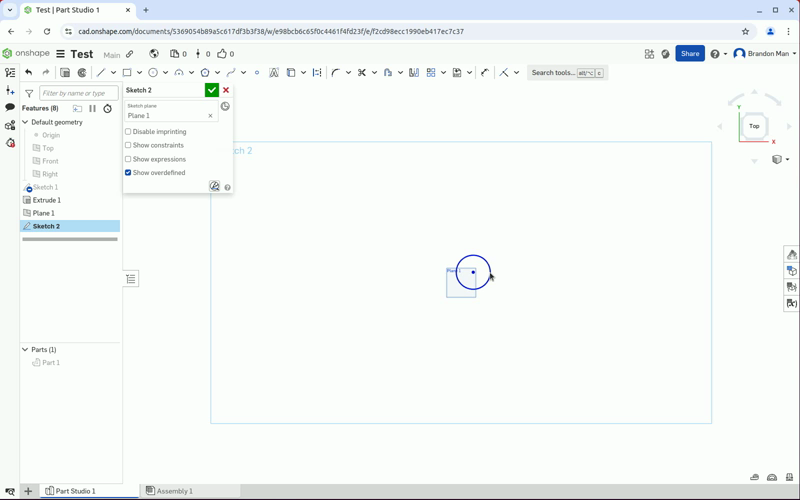
mouse_move(481, 269)
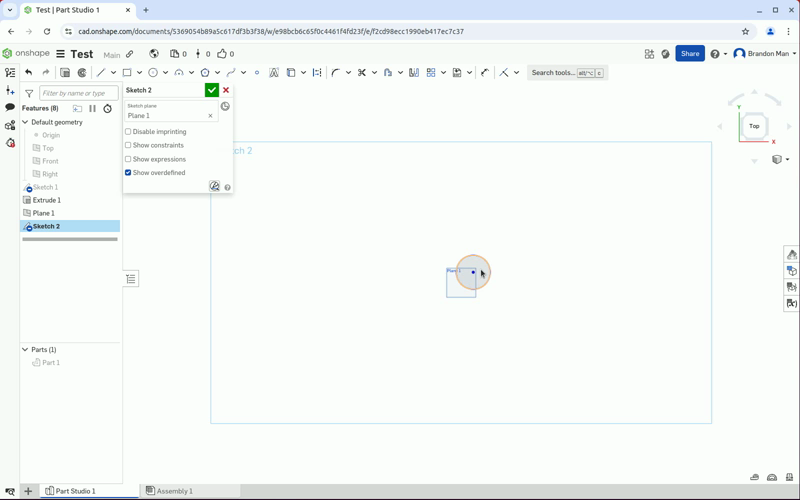
scroll(6)
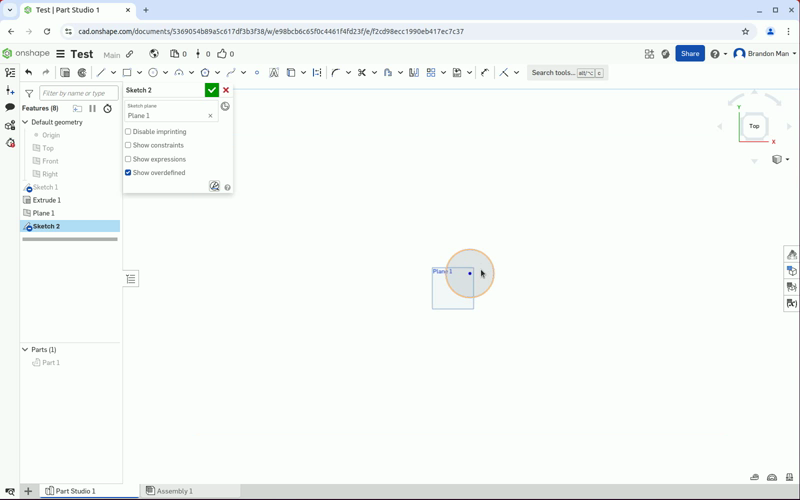
scroll(6)
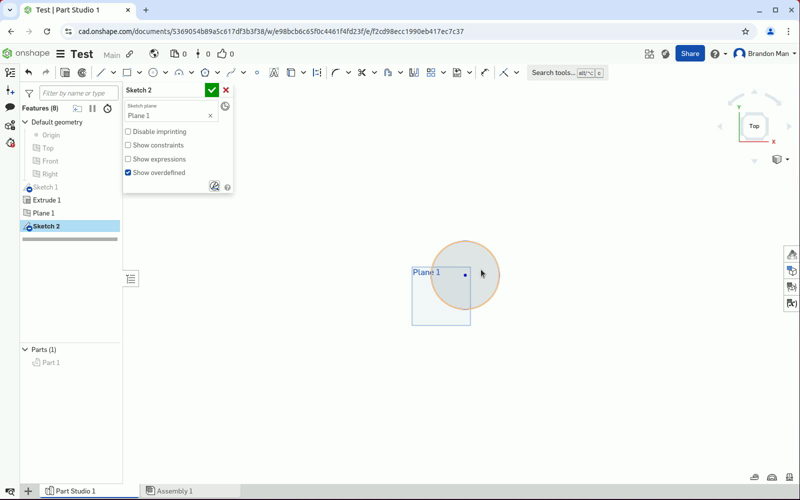
scroll(6)
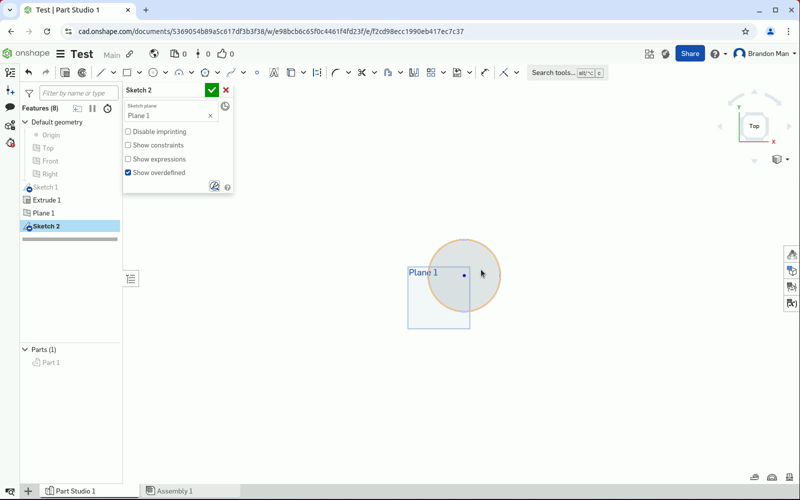
scroll(6)
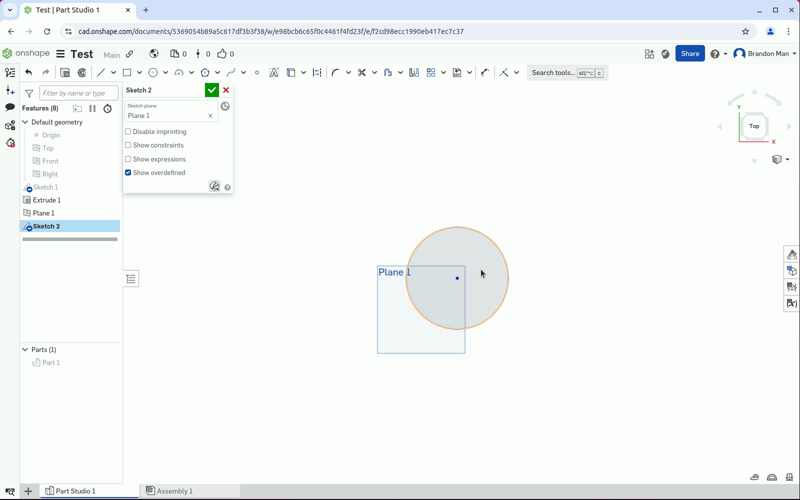
scroll(6)
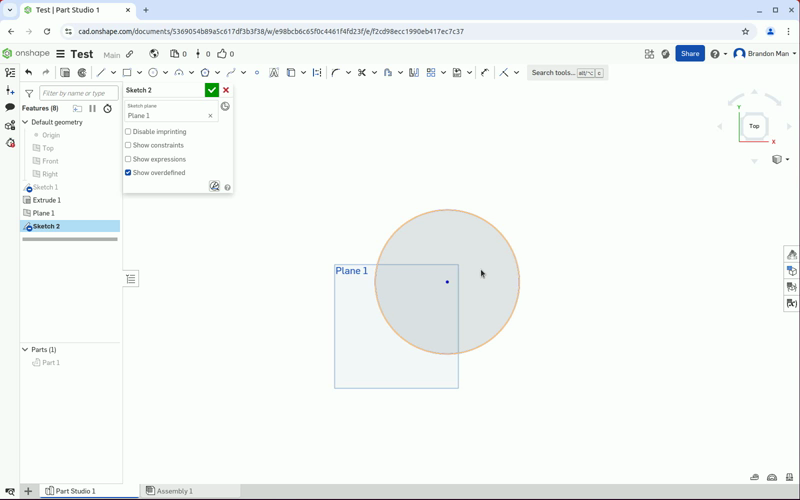
scroll(6)
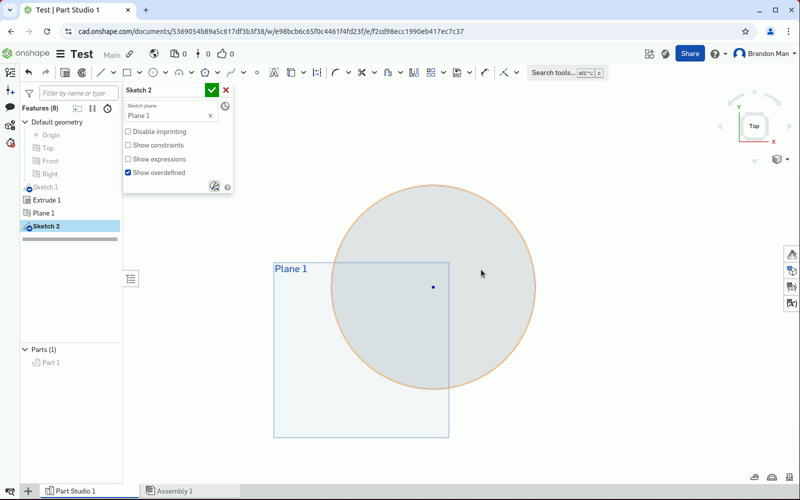
scroll(6)
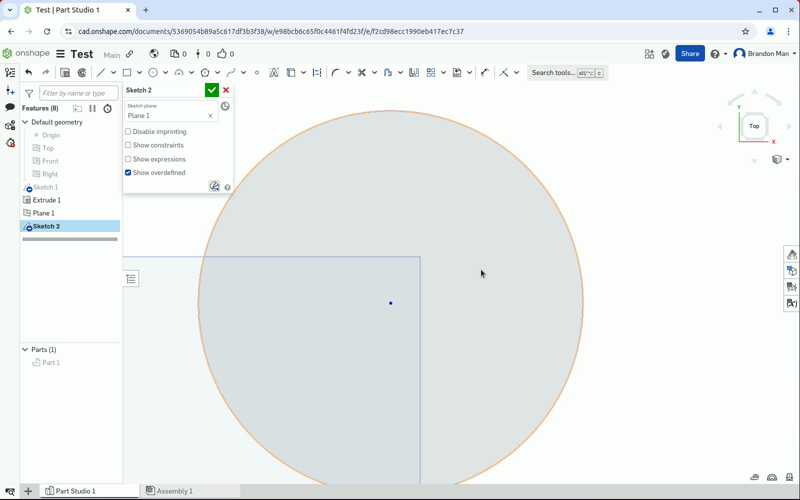
click(481, 269)
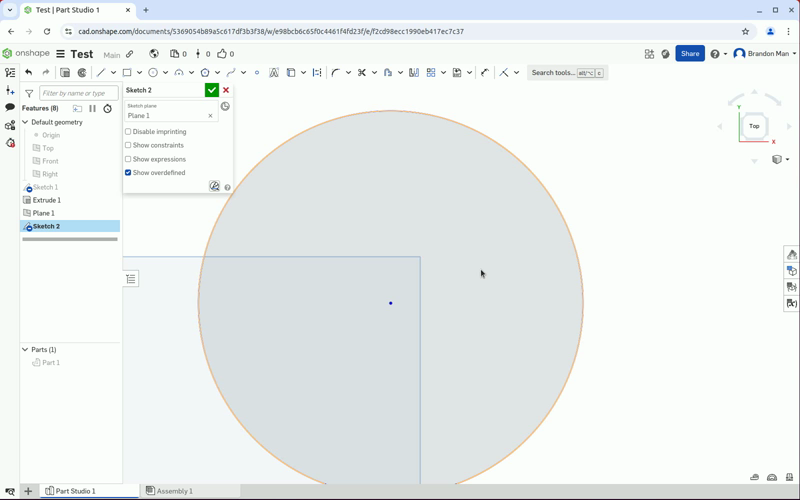
scroll(-6)
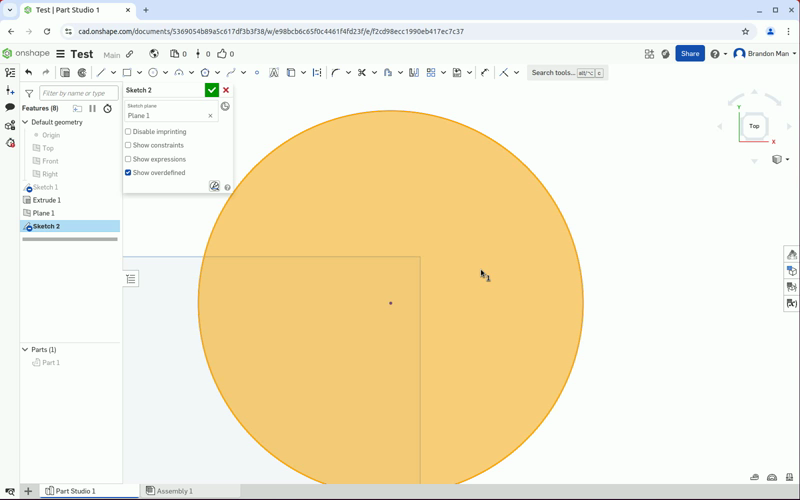
scroll(-6)
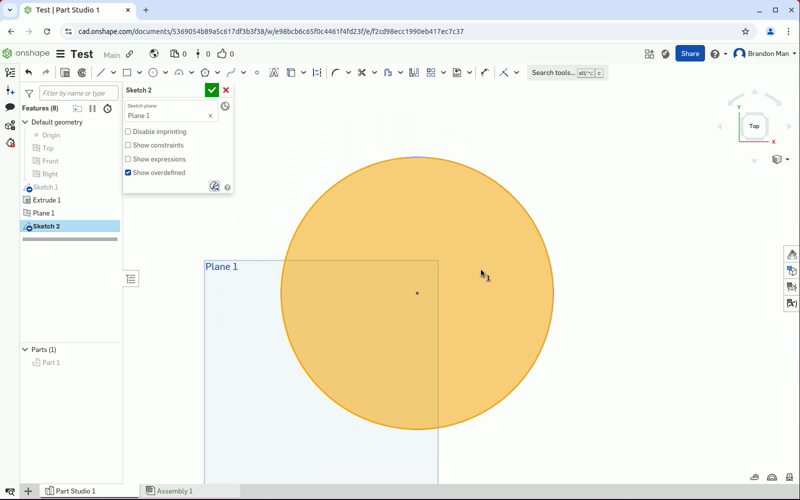
scroll(-6)
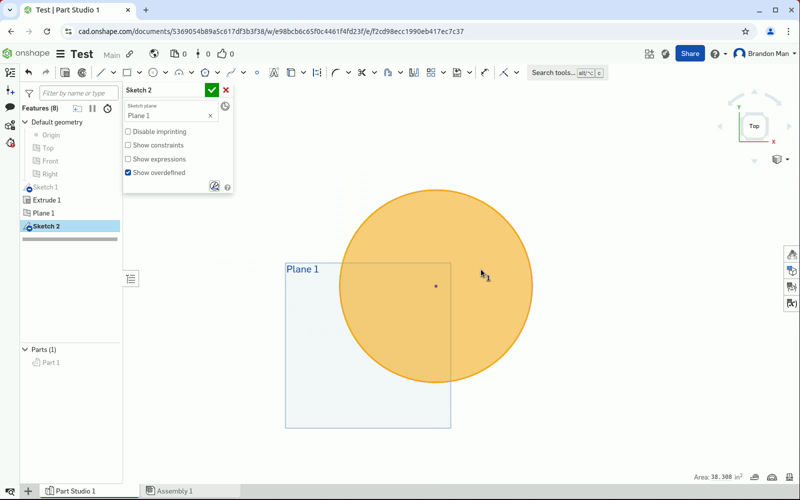
scroll(-6)
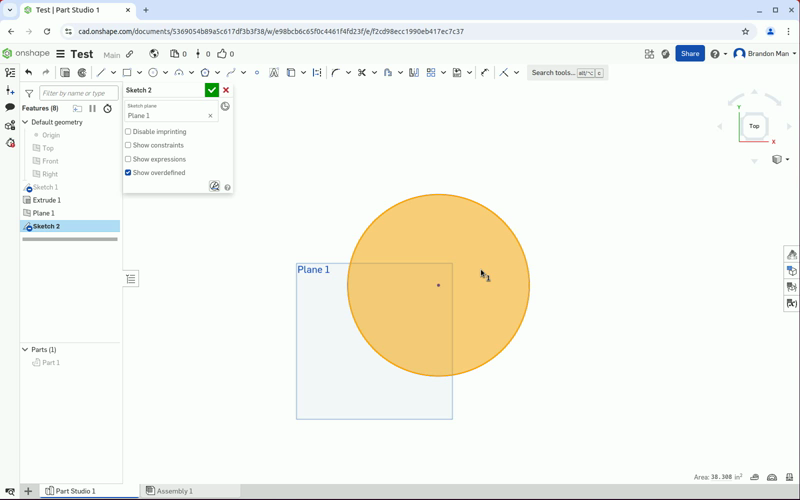
scroll(-6)
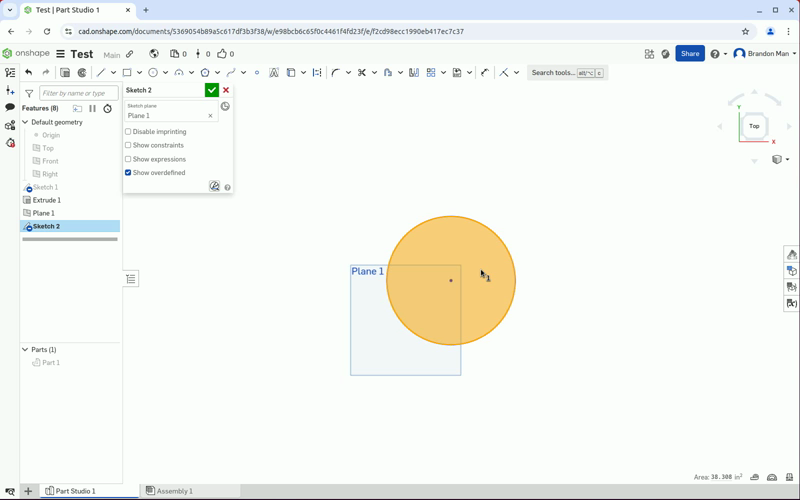
scroll(-6)
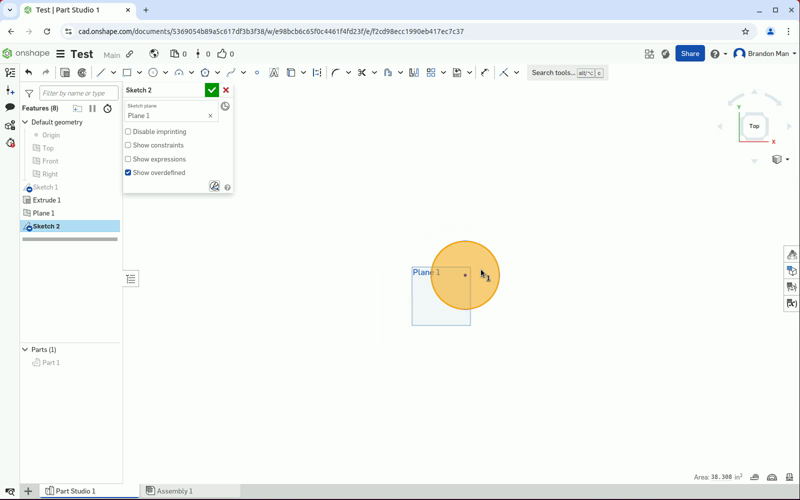
scroll(-6)
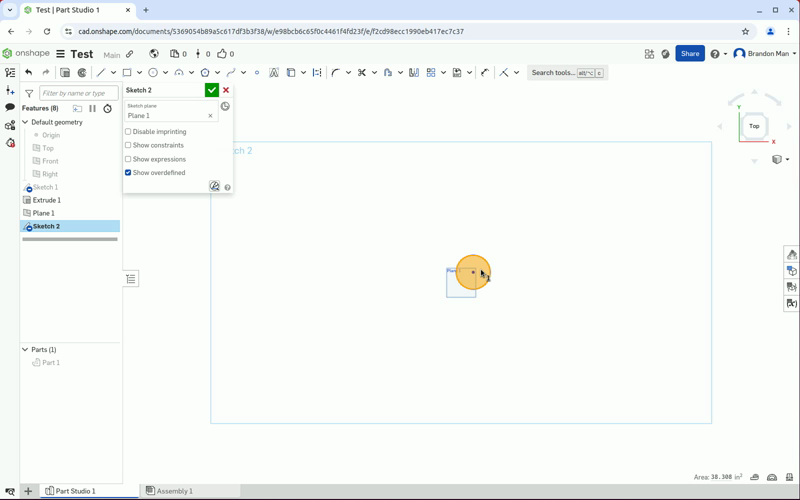
mouse_move(73, 352)
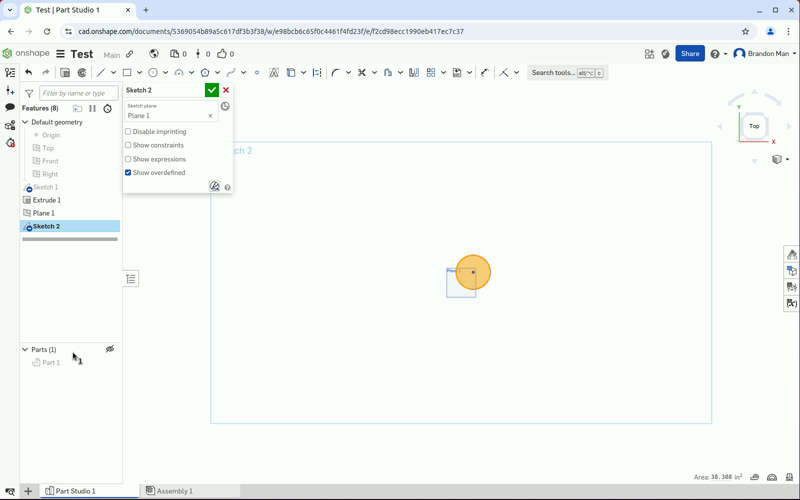
key(shift+y)
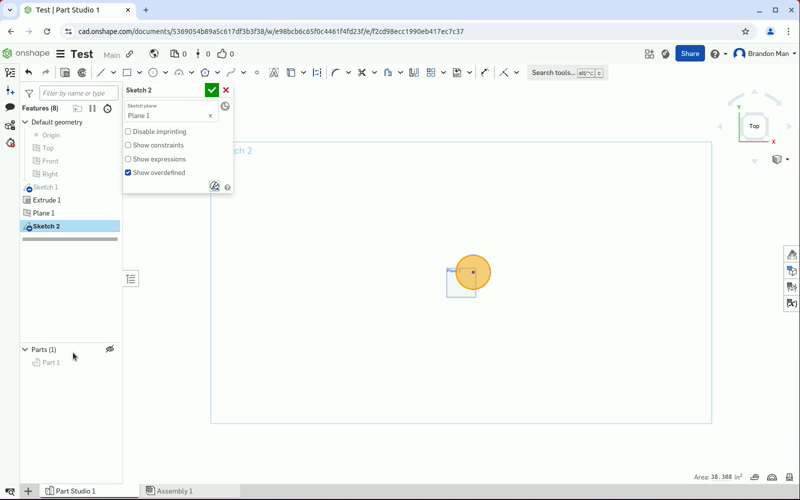
key(shift+e)
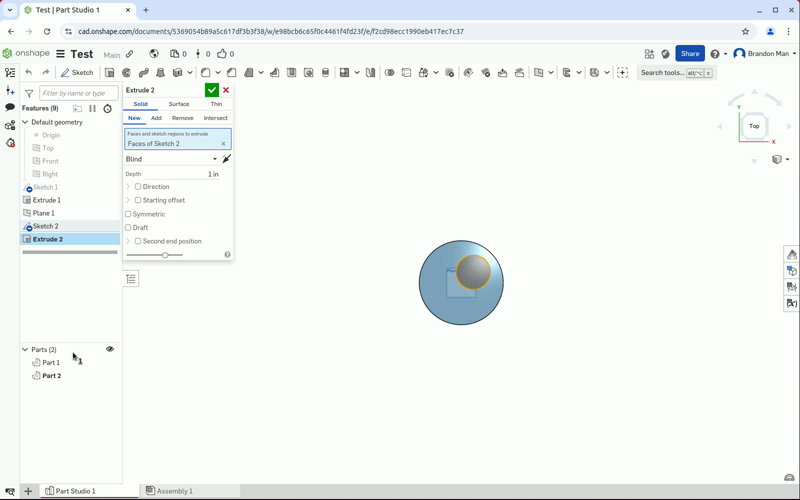
mouse_move(143, 106)
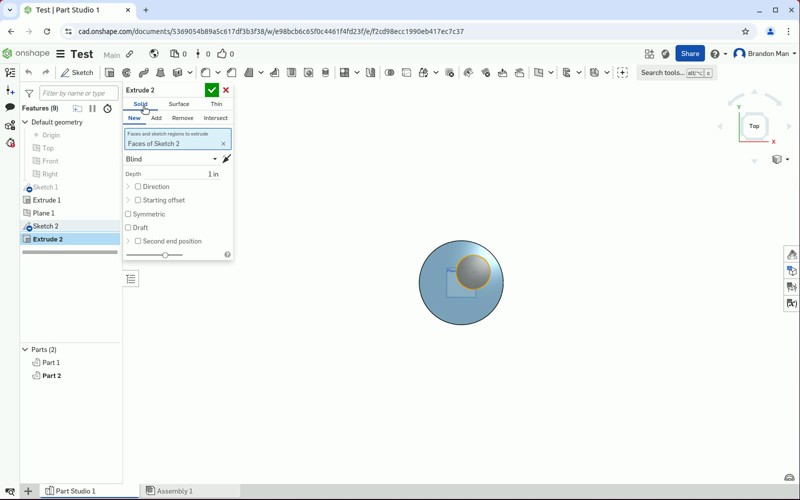
click(143, 106)
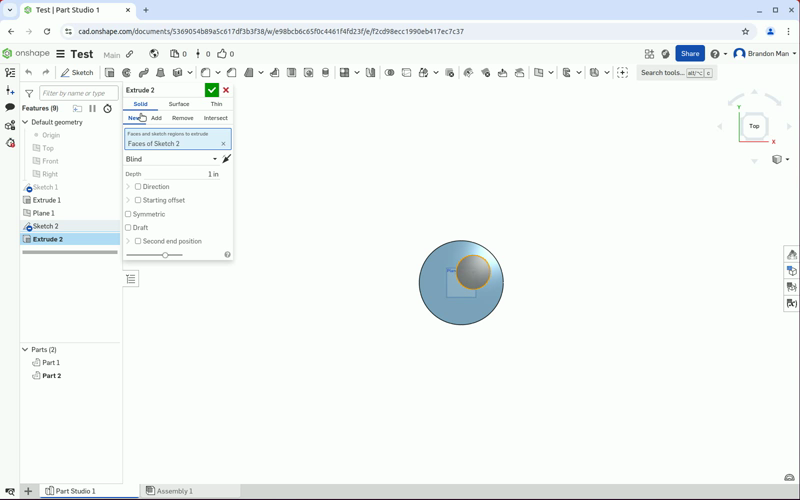
mouse_move(137, 120)
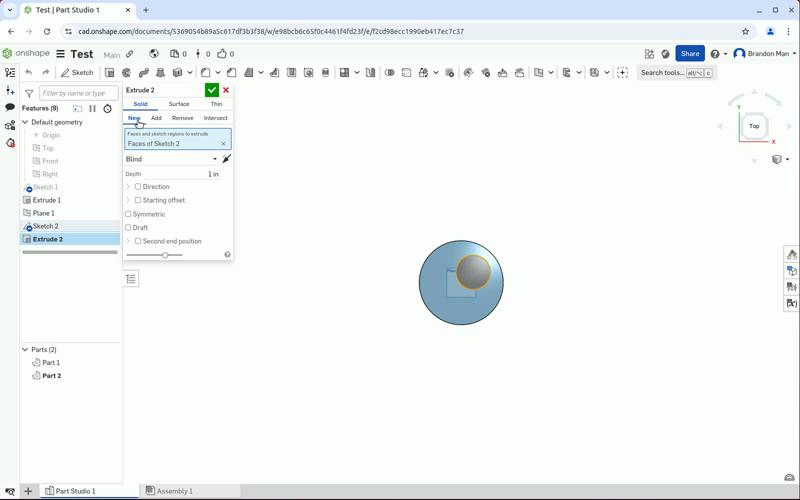
click(137, 120)
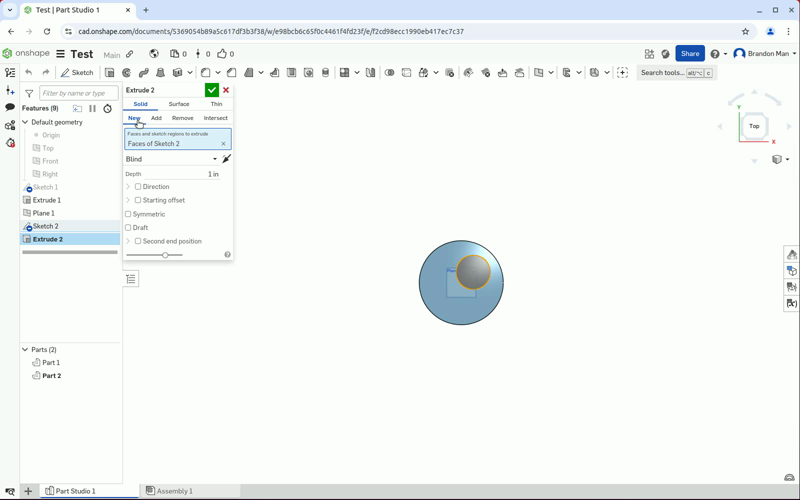
key(tab, 4)
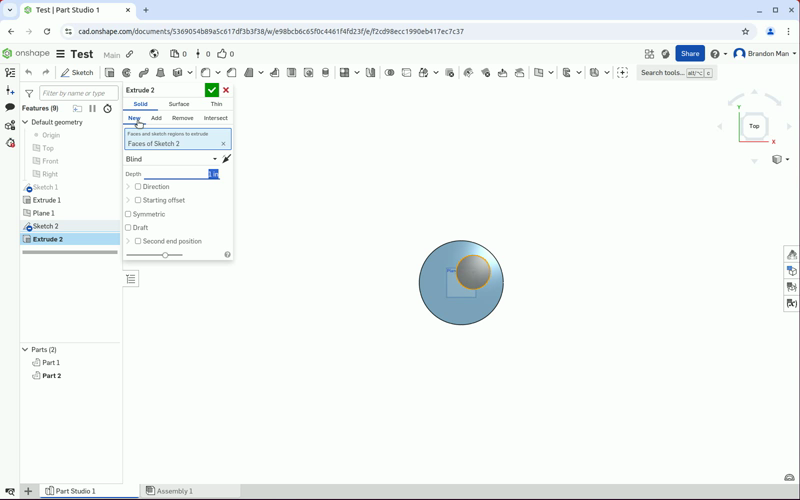
text(12.517)
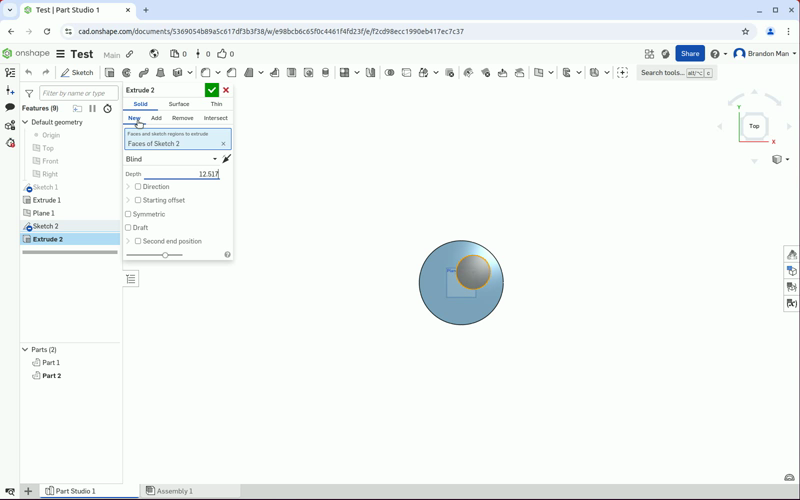
key(enter)
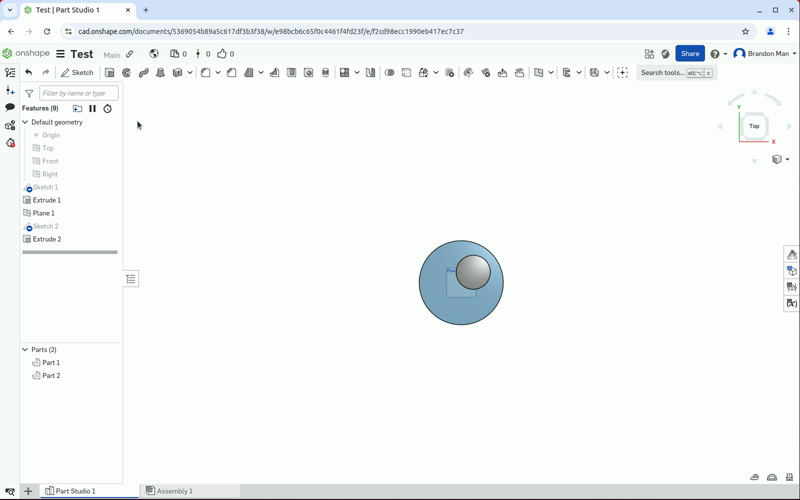
key(shift+h)
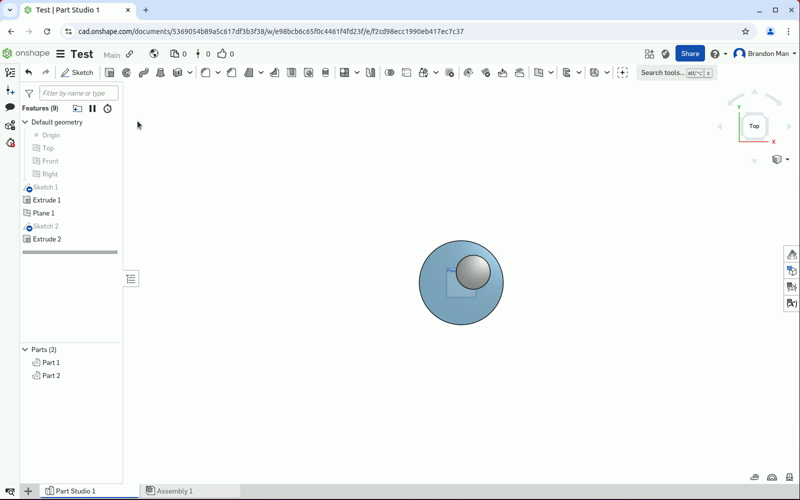
key(shift+h)
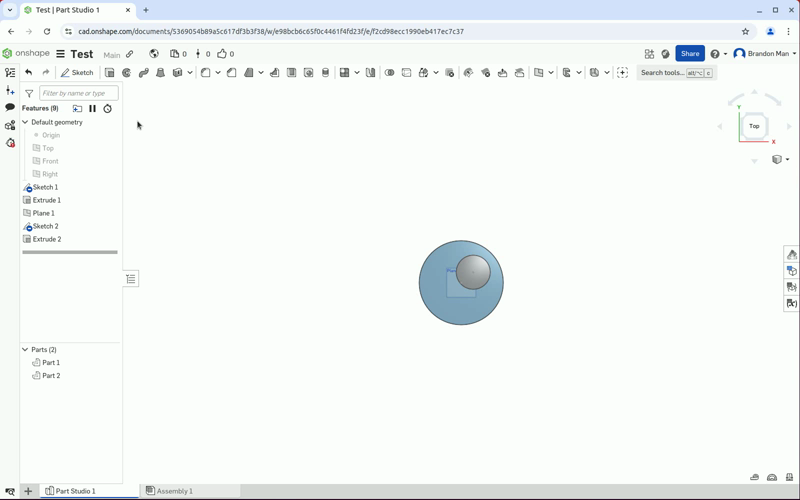
key(shift+7)
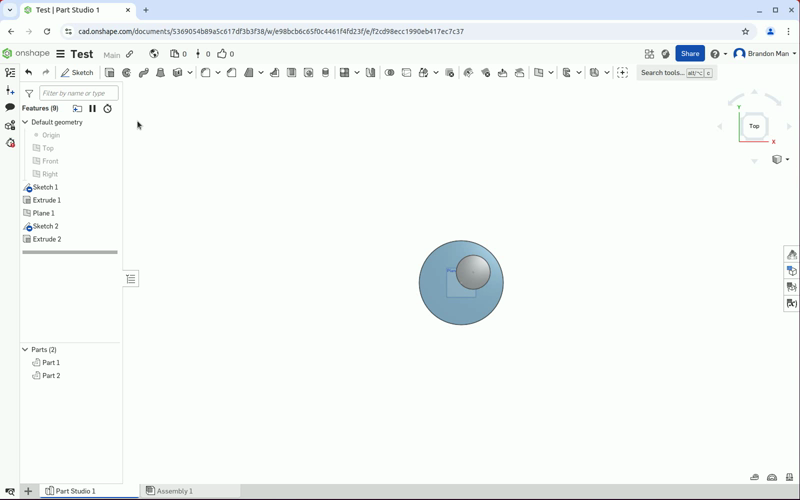
key(up, 3)
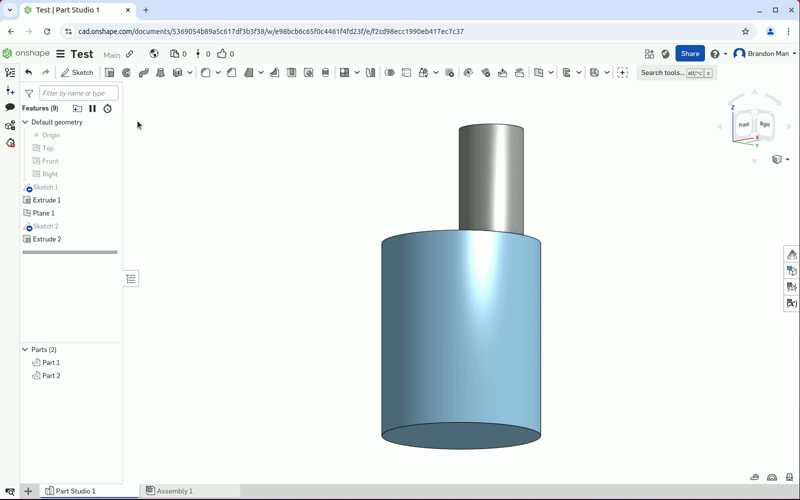
key(left, 3)
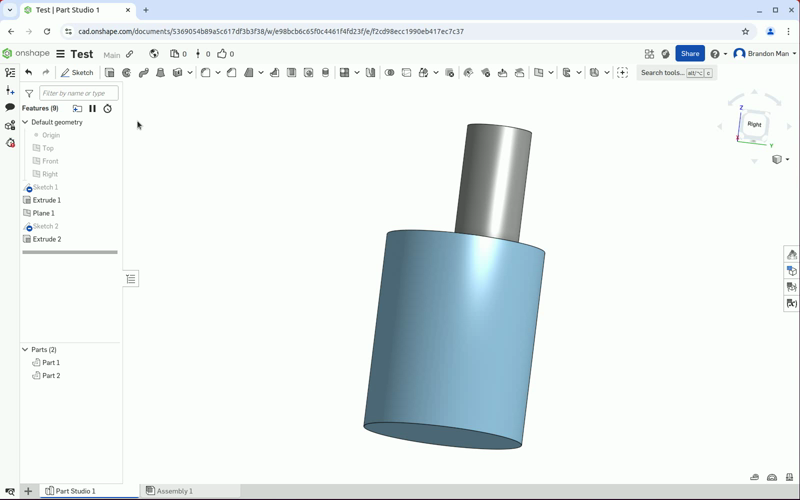
key(right, 3)
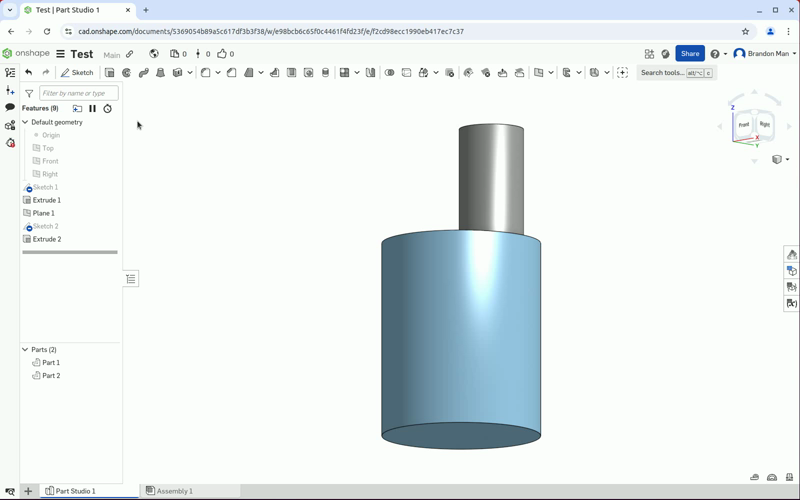
key(down, 3)
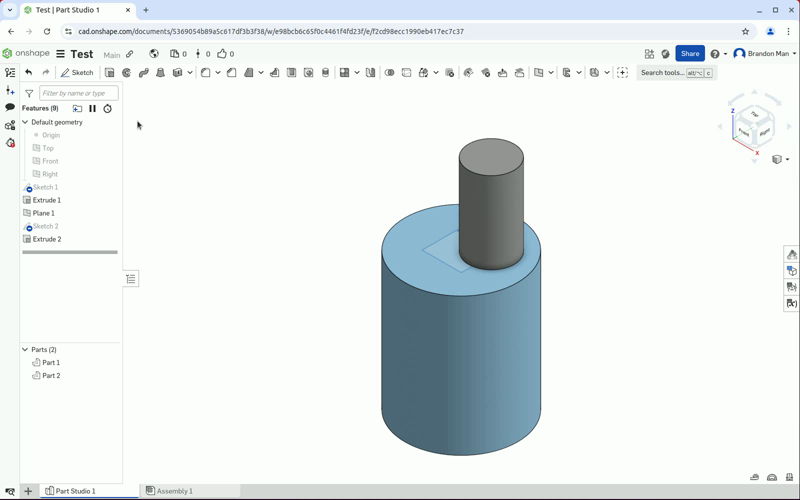
mouse_move(73, 189)
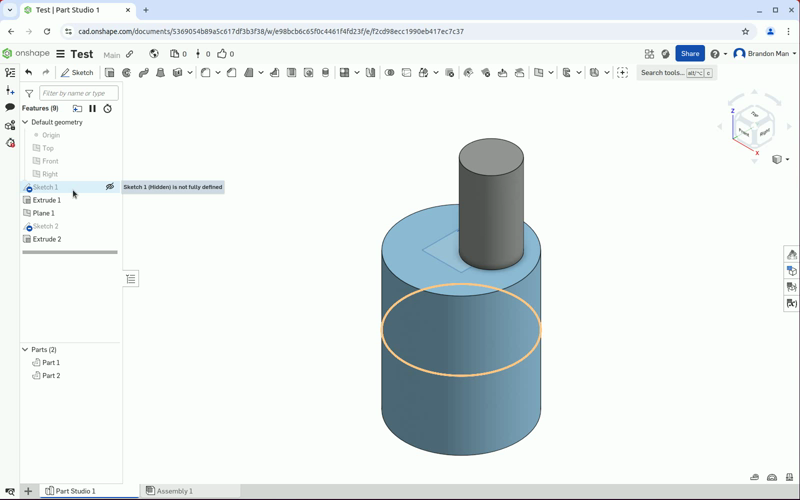
click(73, 189)